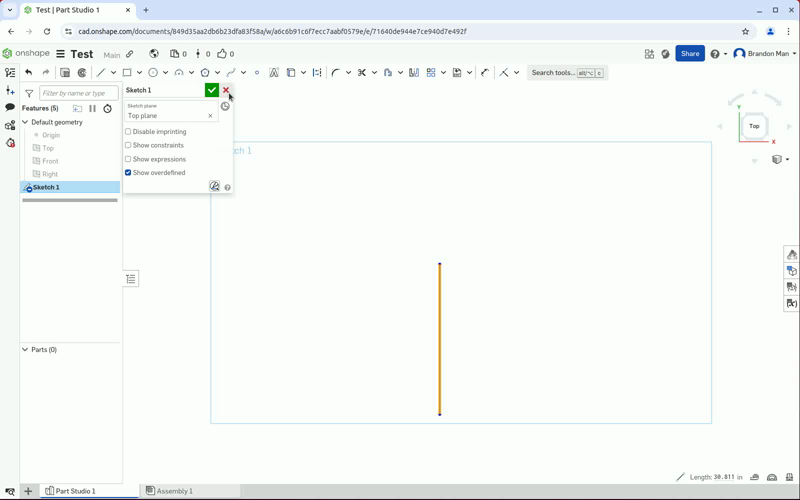
key(shift+h)
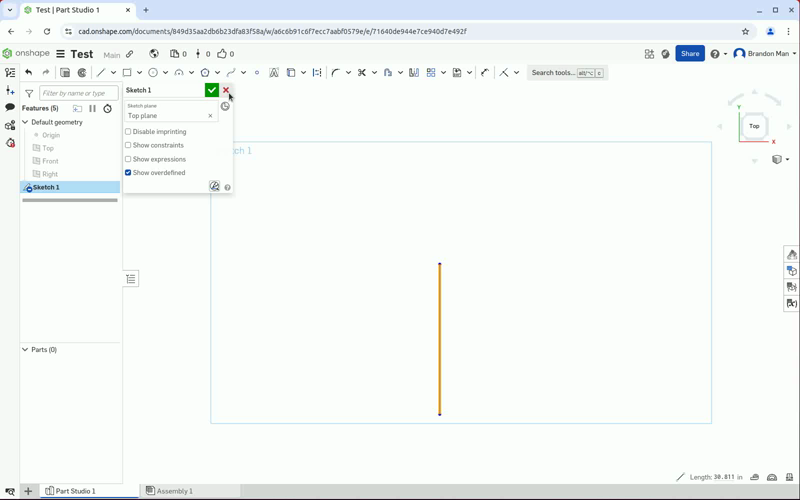
key(shift+s)
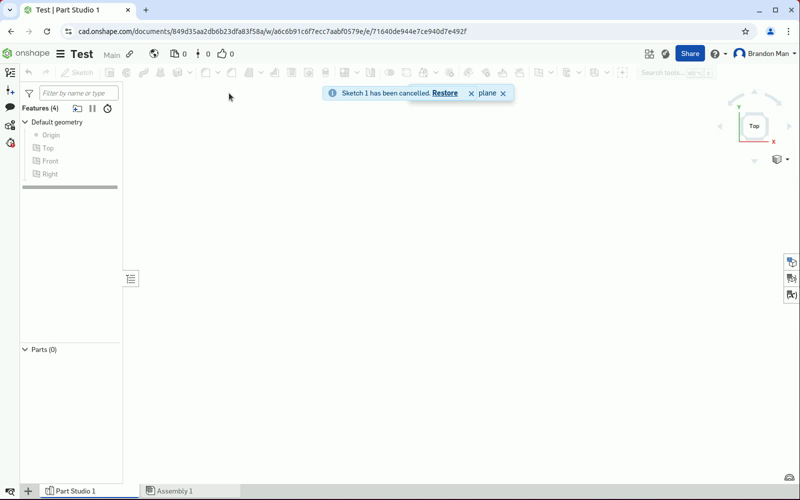
mouse_move(73, 150)
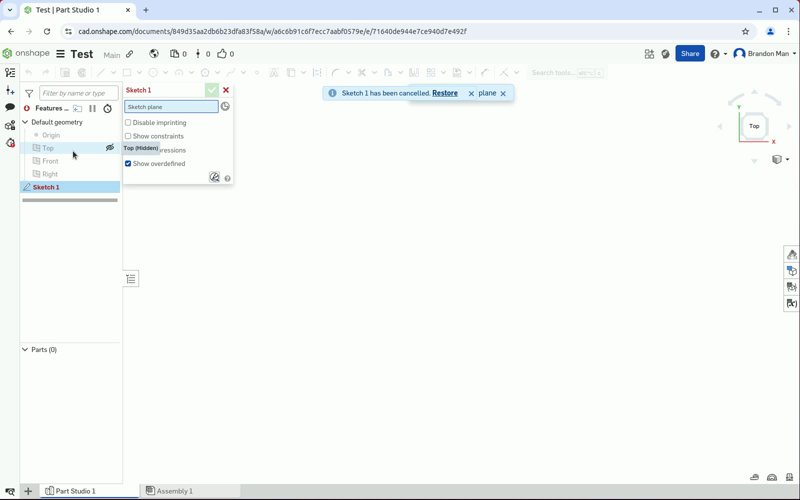
click(73, 150)
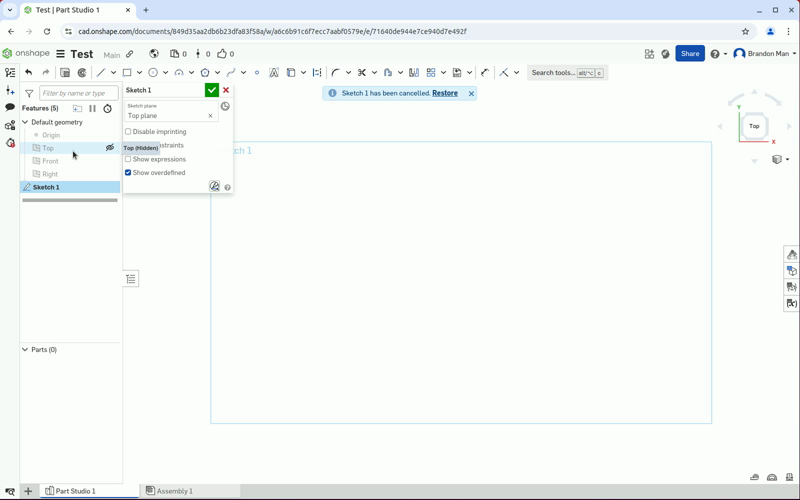
mouse_move(73, 352)
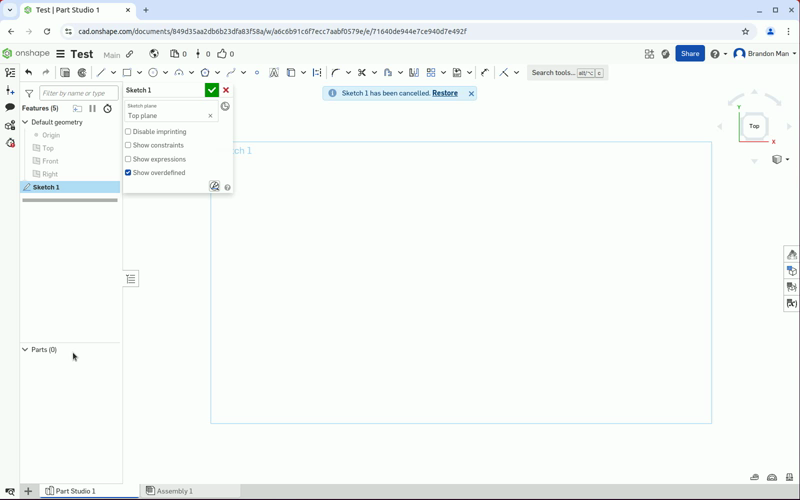
key(y)
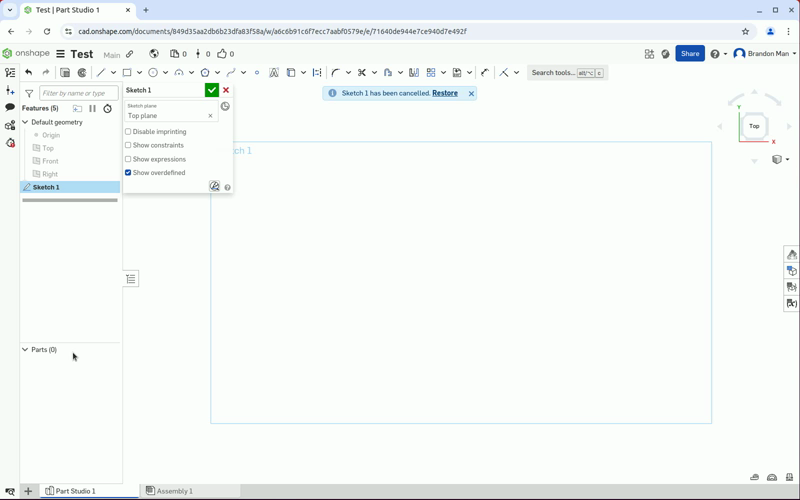
key(l)
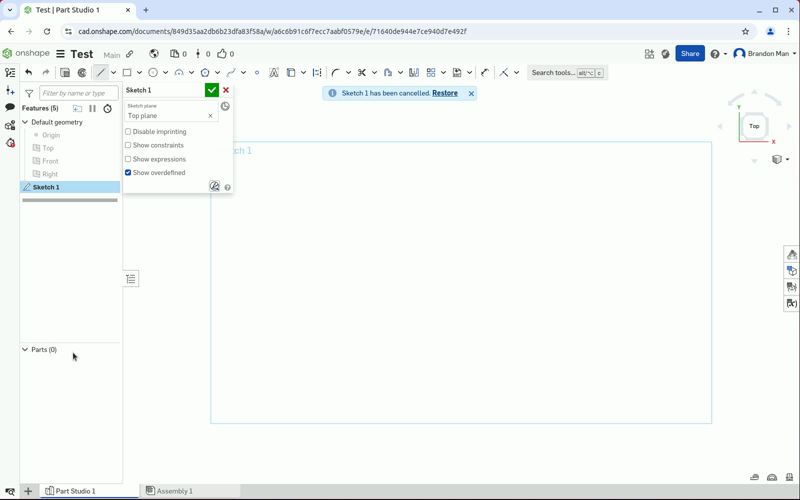
key_down(shift)
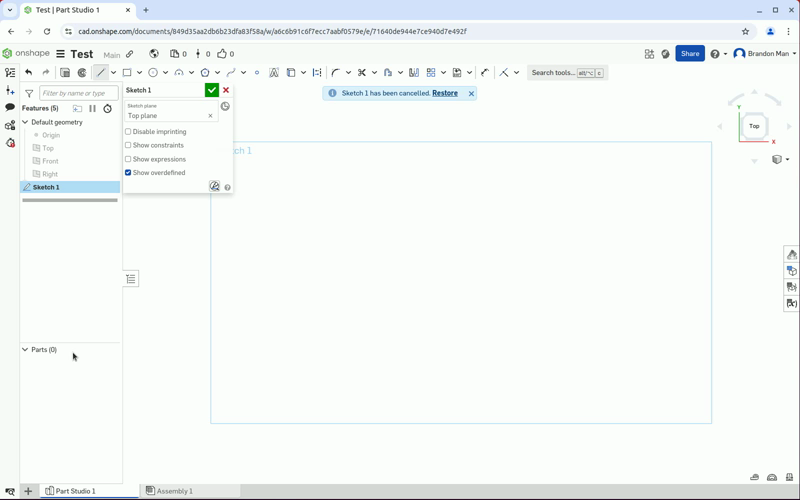
mouse_move(404, 339)
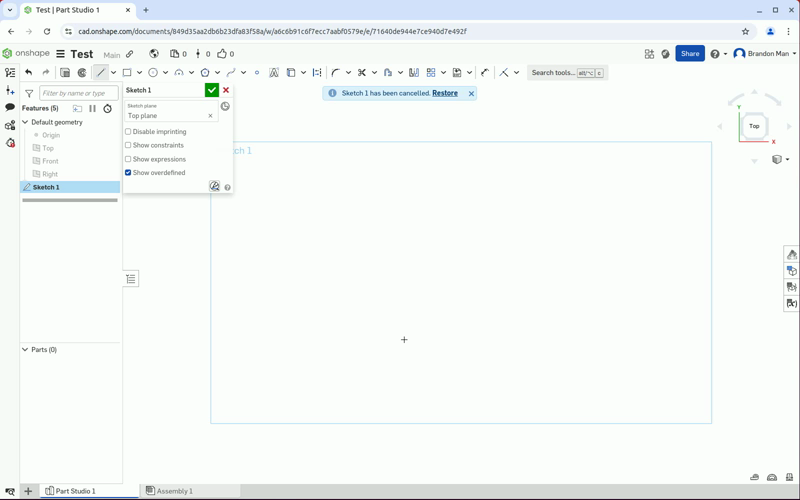
click(404, 339)
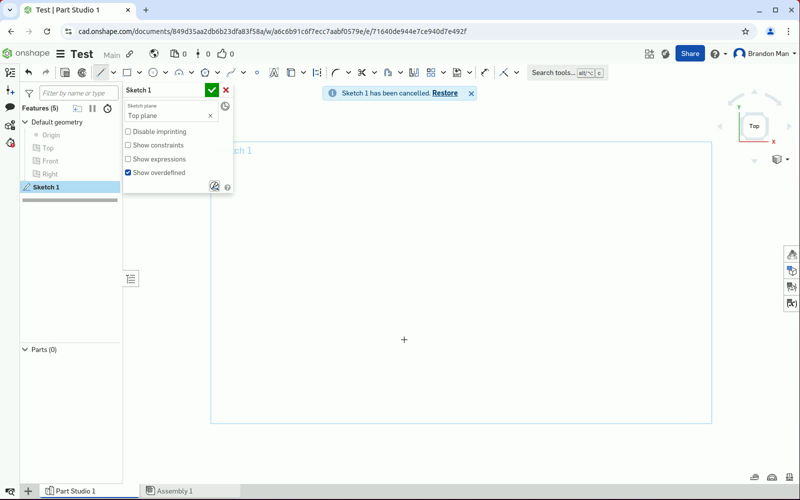
key_up(shift)
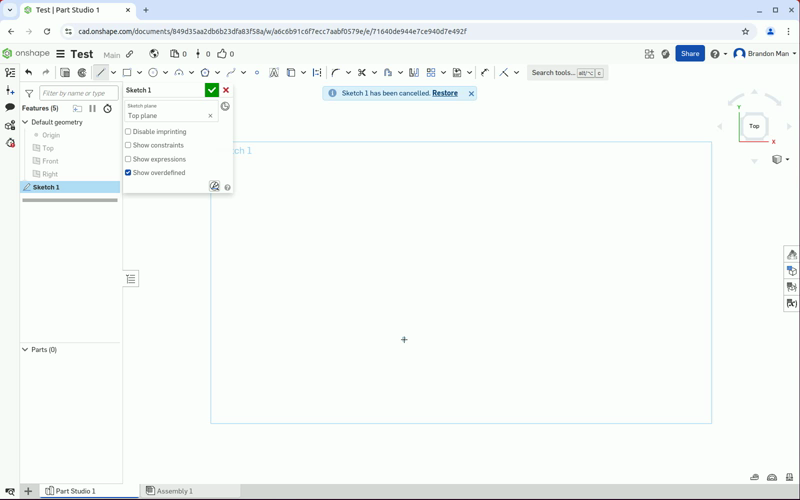
key_down(shift)
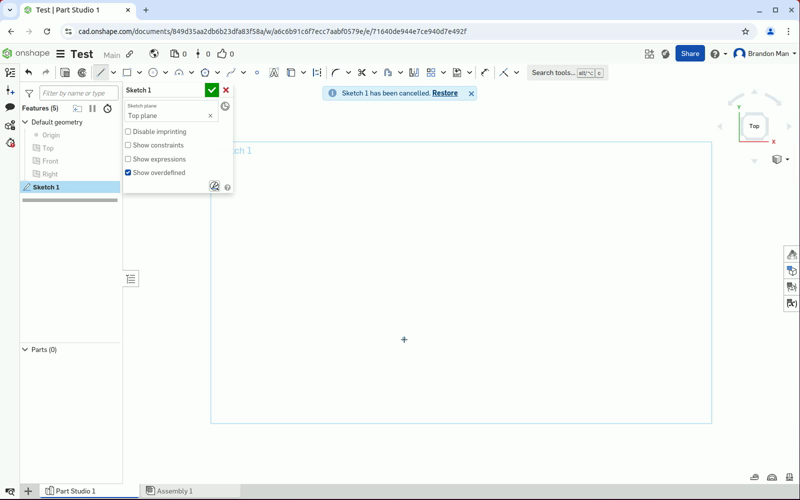
mouse_move(516, 339)
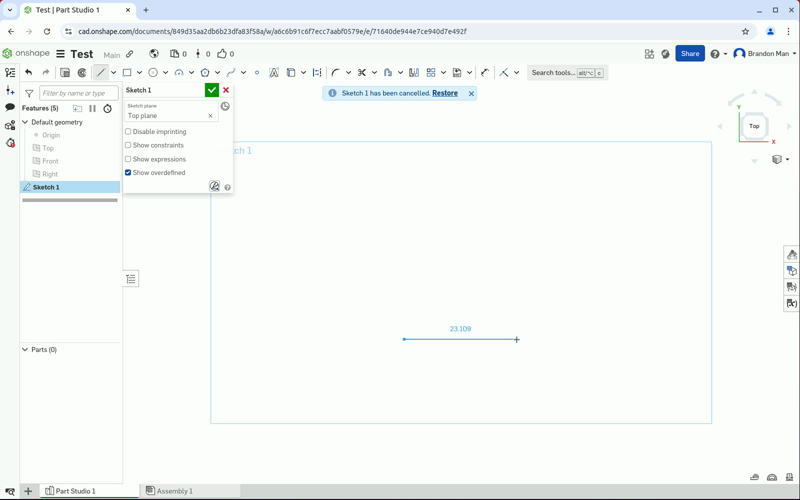
click(516, 339)
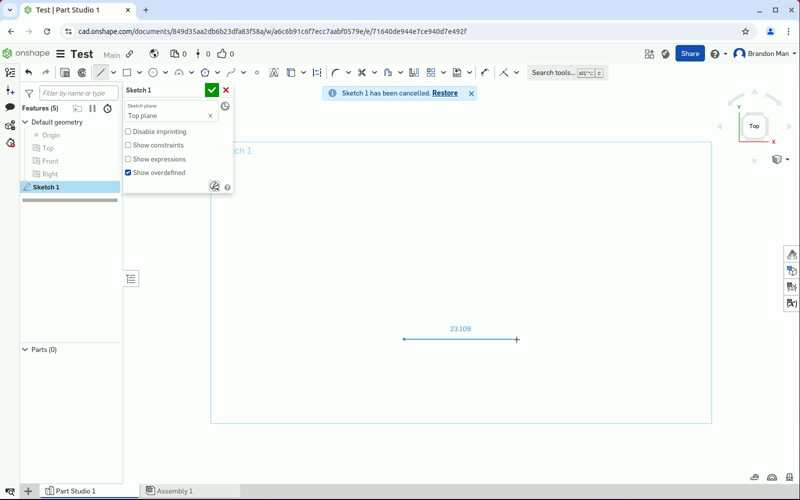
key_up(shift)
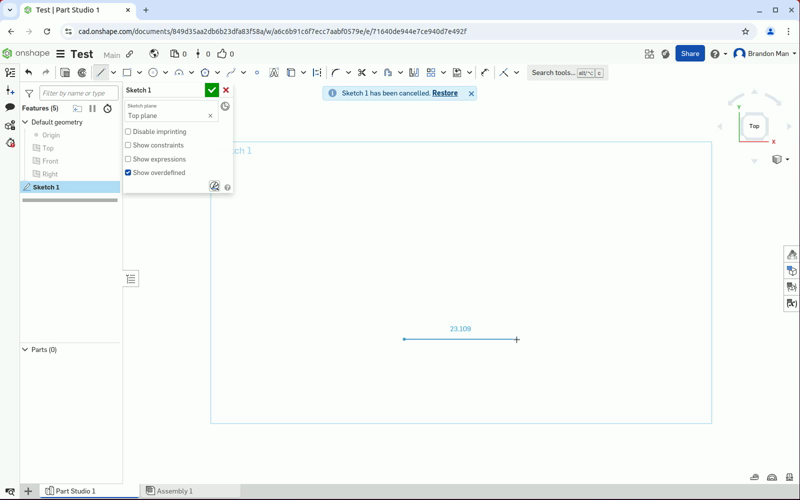
key_down(shift)
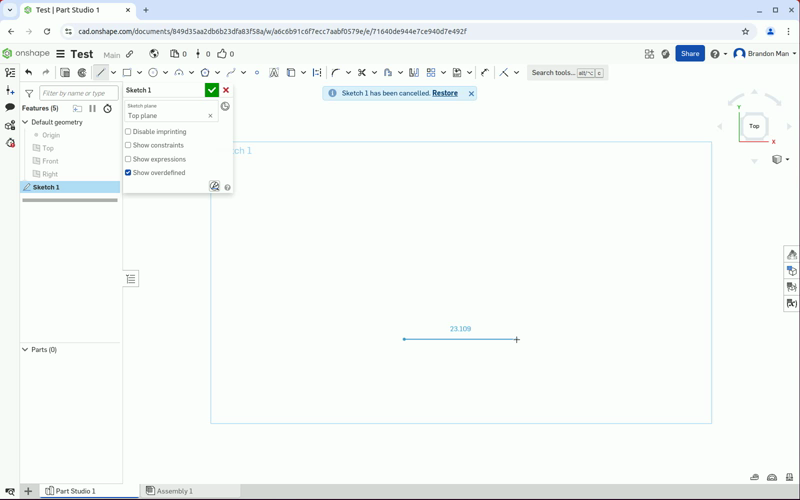
mouse_move(516, 226)
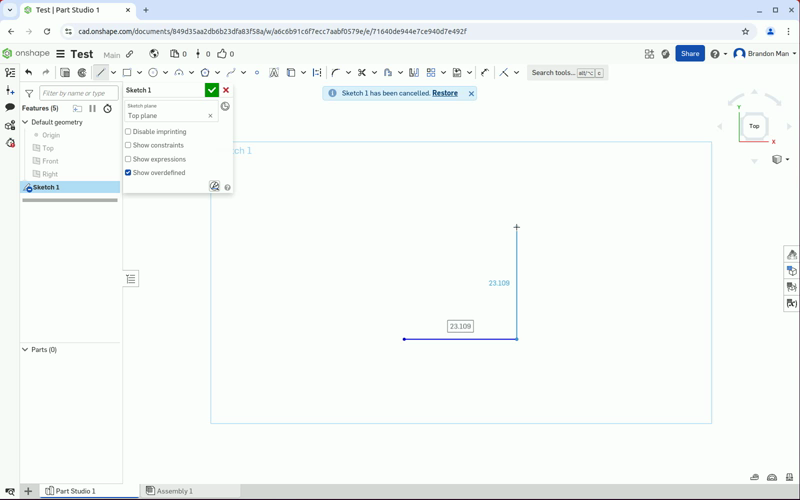
click(516, 226)
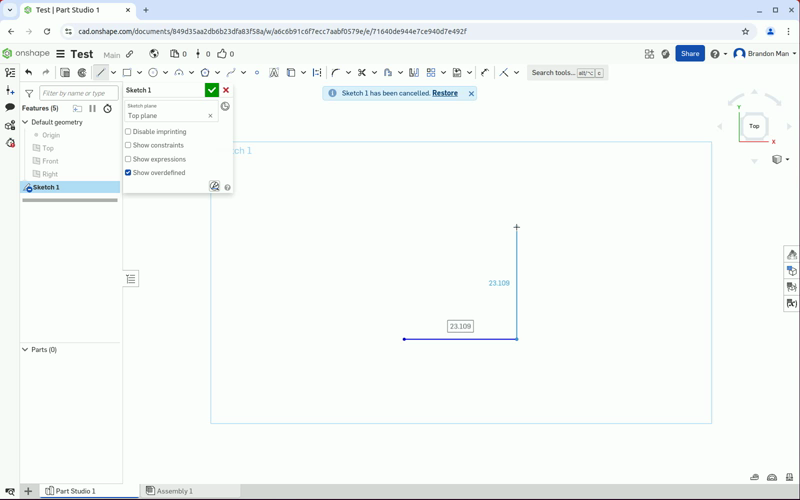
key_up(shift)
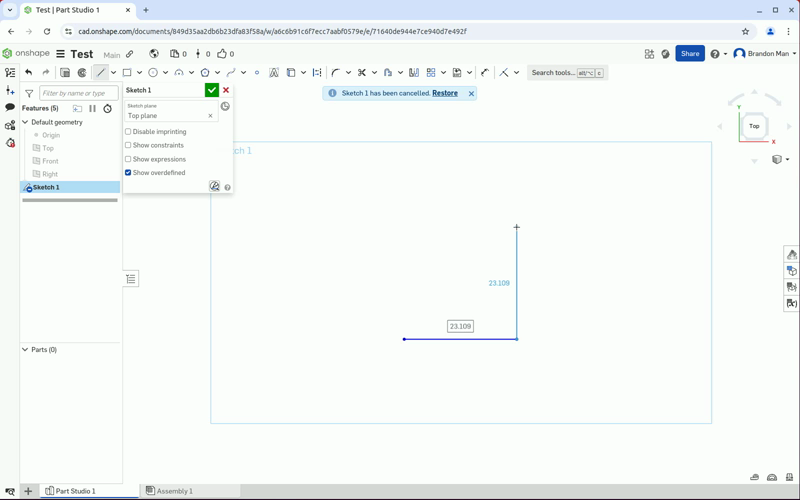
key_down(shift)
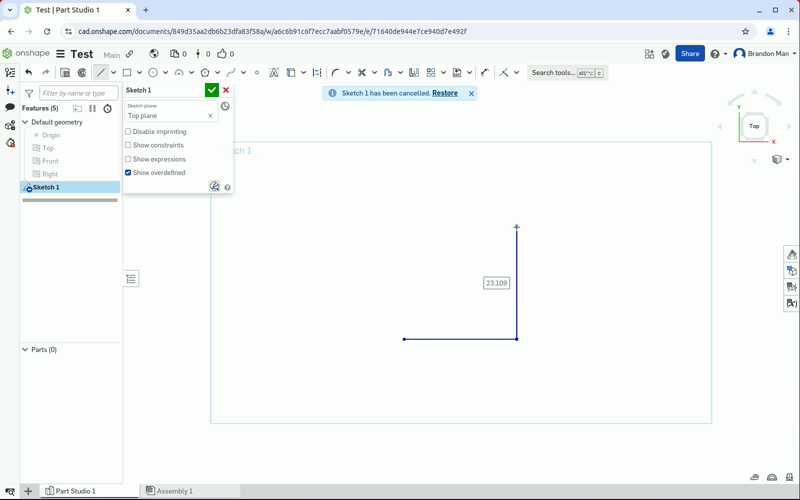
mouse_move(404, 226)
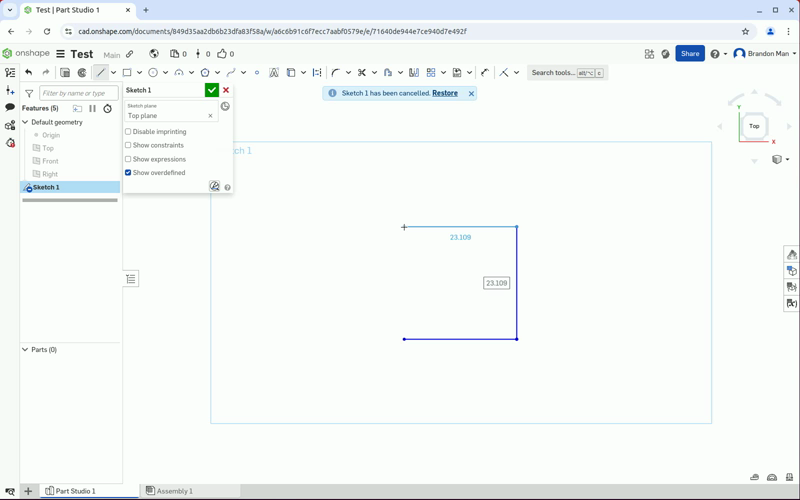
click(404, 226)
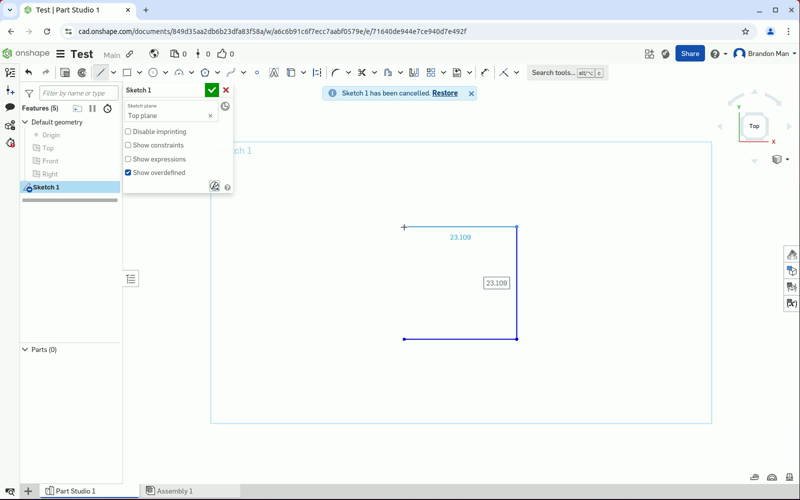
key_up(shift)
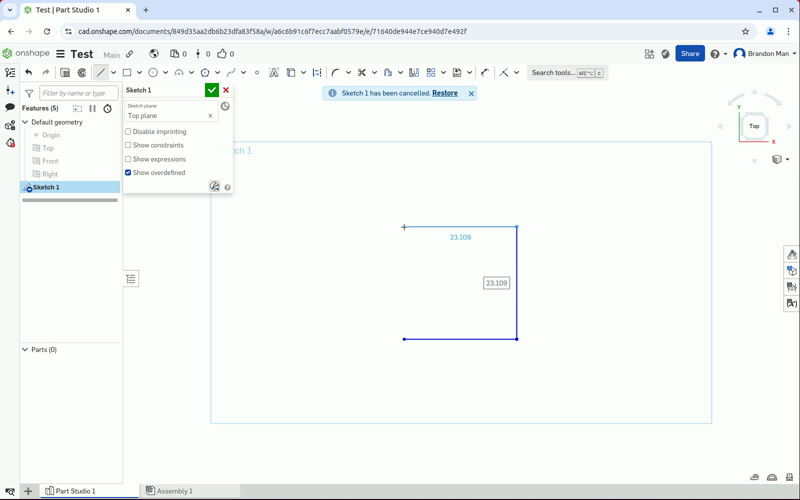
key_down(shift)
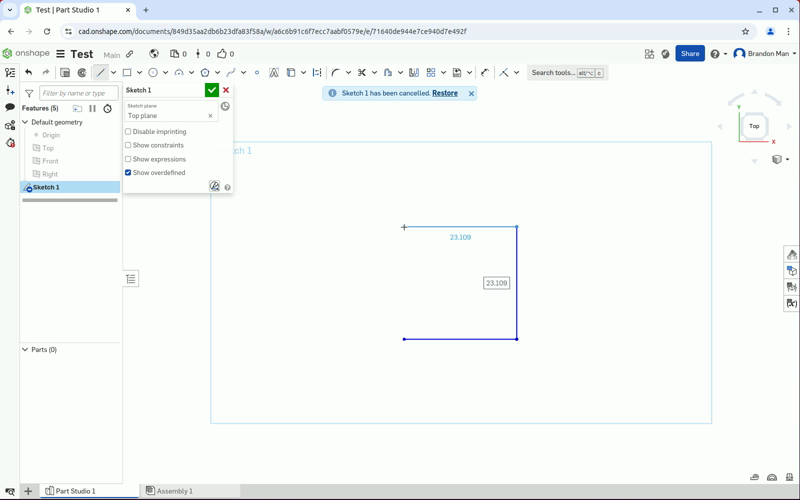
mouse_move(404, 339)
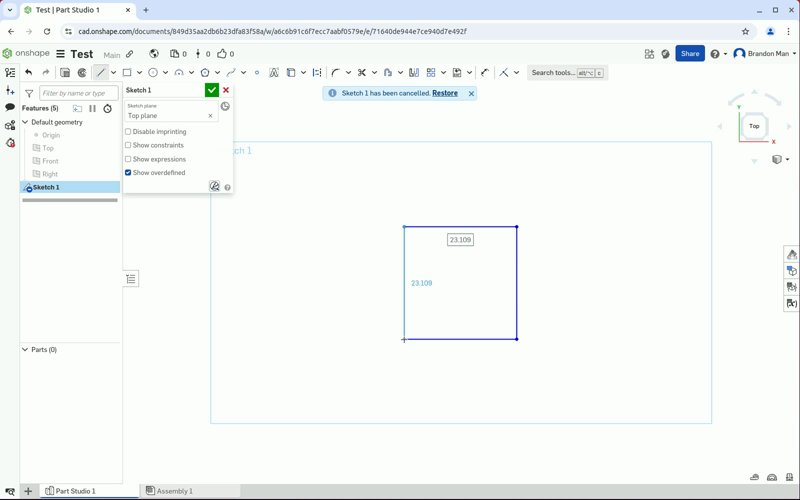
key_up(shift)
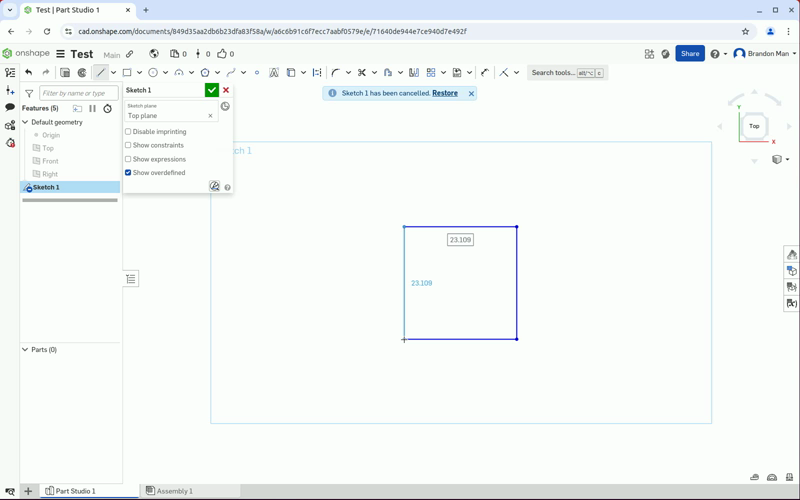
click(404, 339)
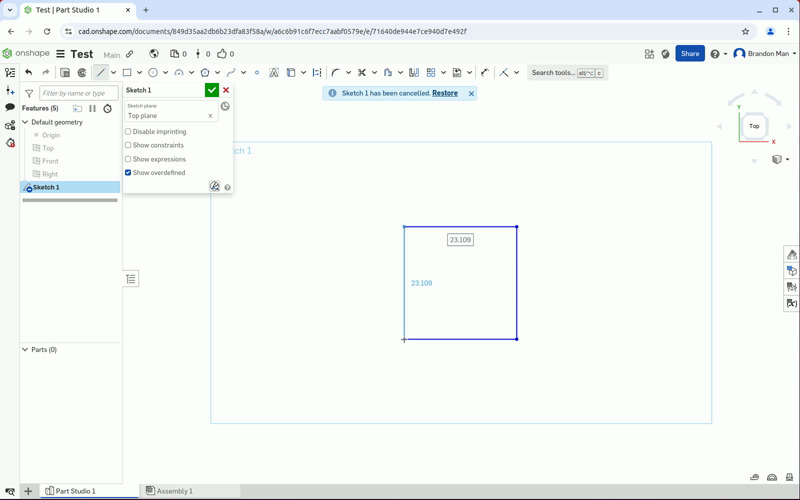
key(esc)
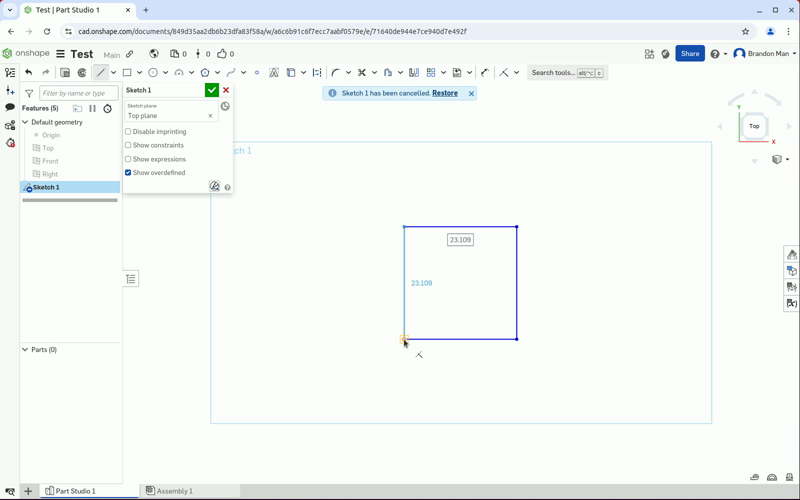
mouse_move(469, 324)
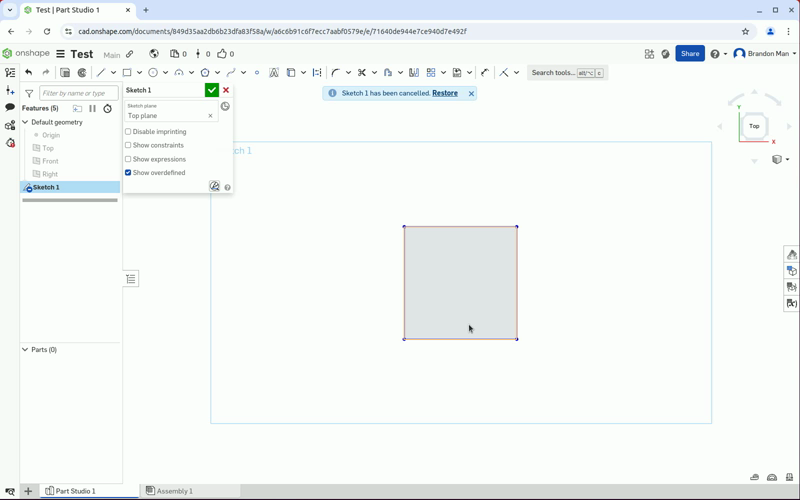
click(469, 324)
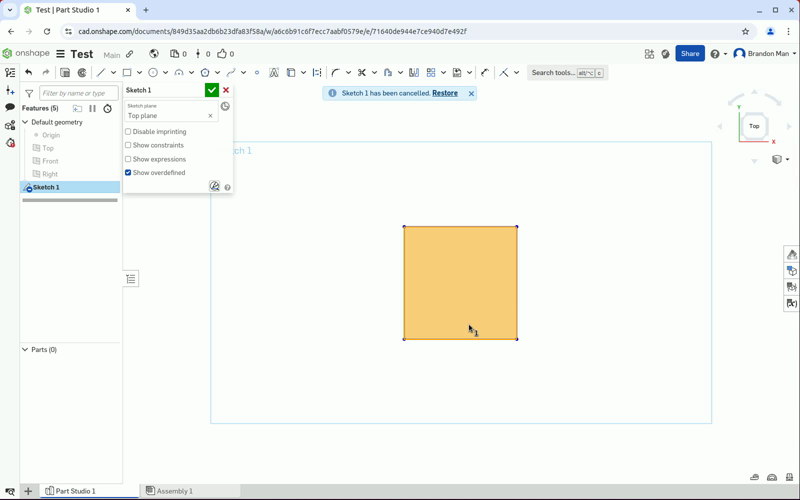
mouse_move(73, 352)
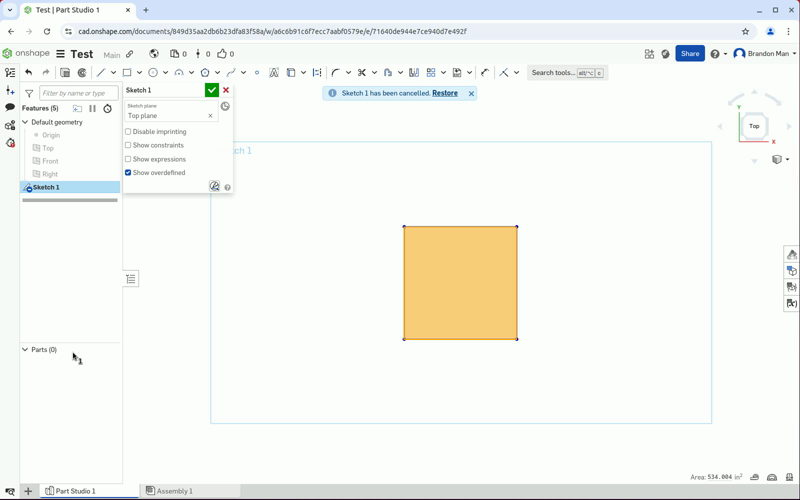
key(shift+y)
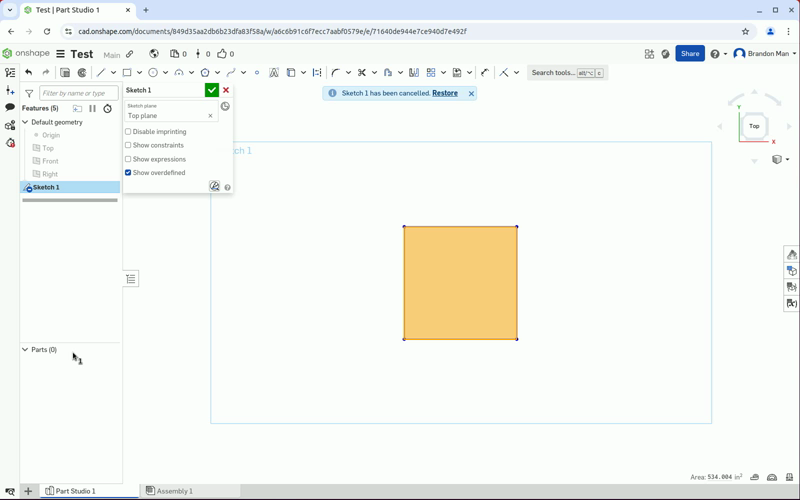
key(shift+e)
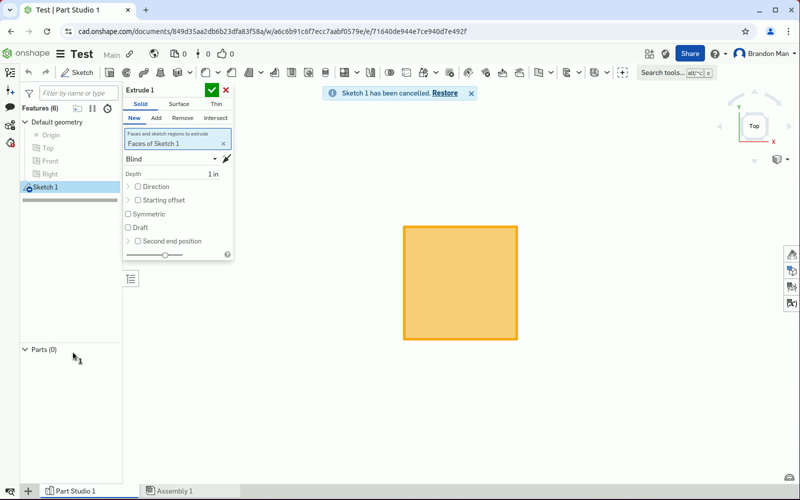
mouse_move(143, 106)
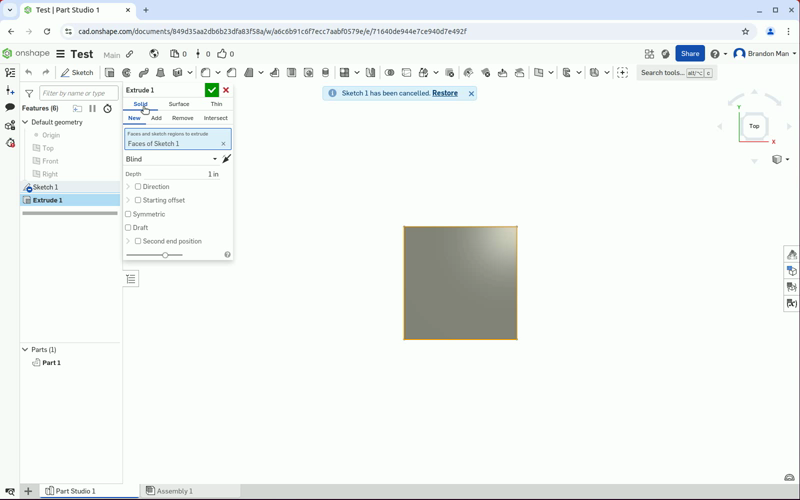
click(143, 106)
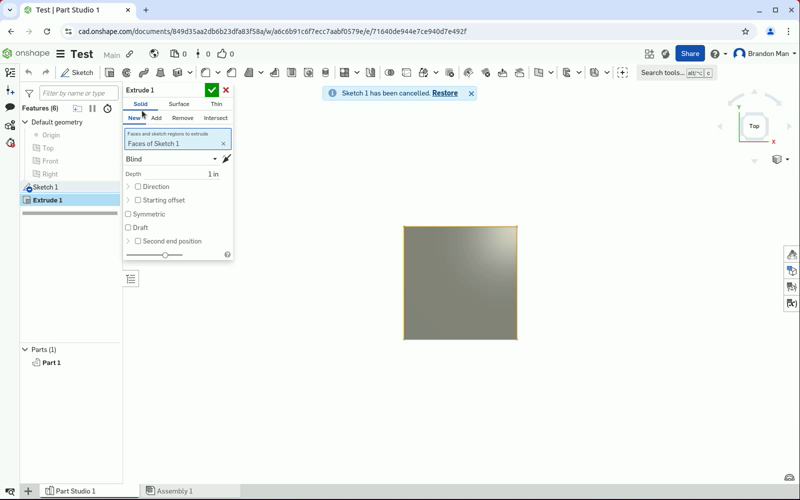
mouse_move(137, 120)
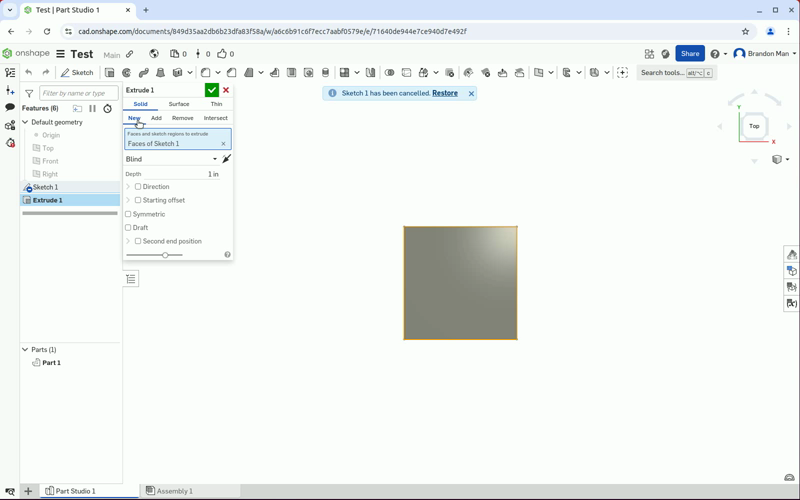
click(137, 120)
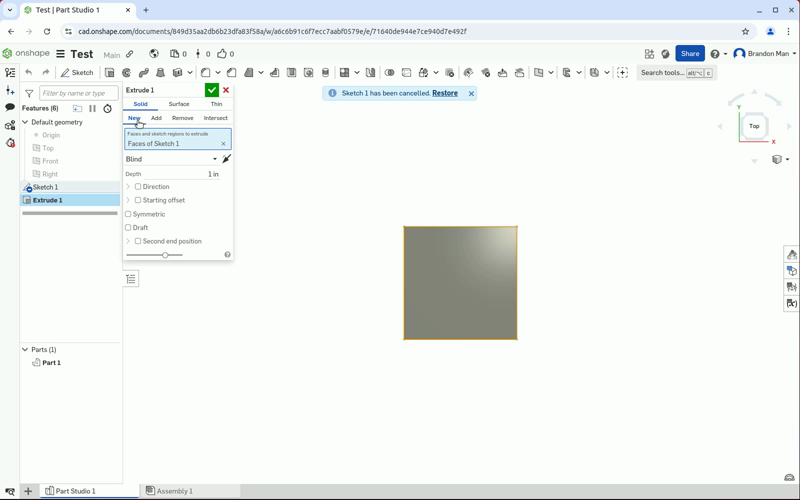
key(tab, 4)
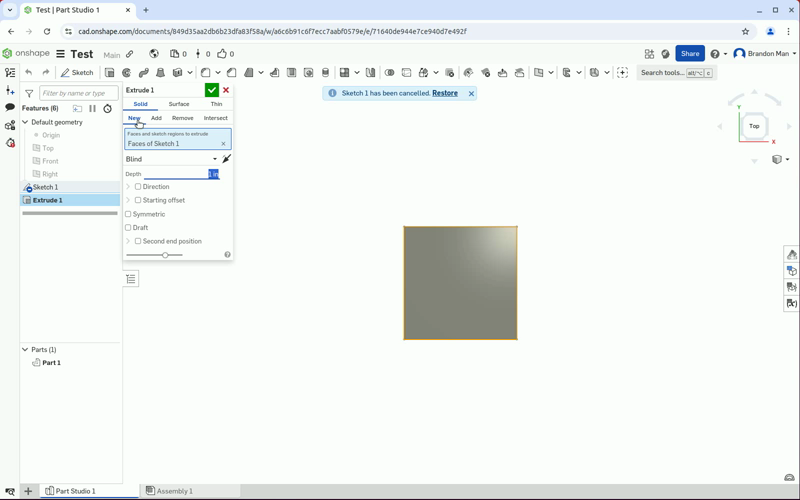
text(23.108)
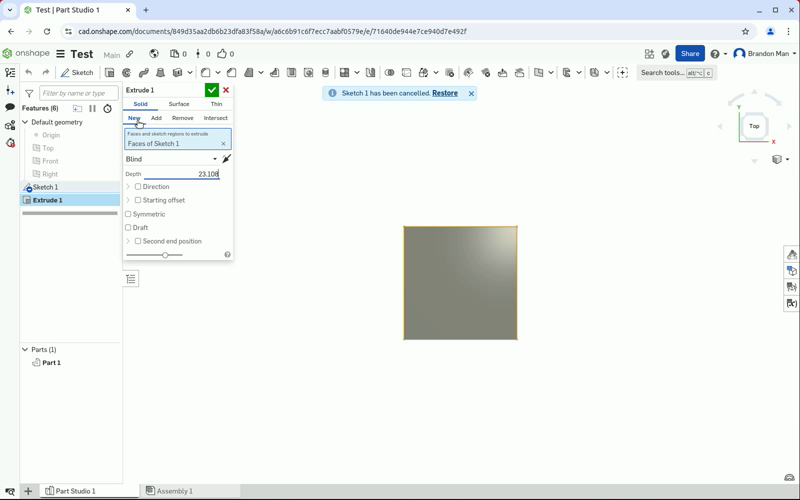
key(enter)
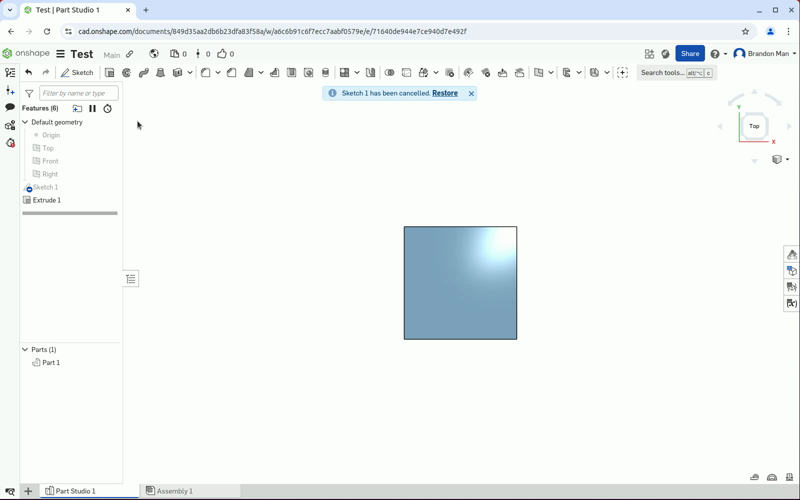
key(shift+h)
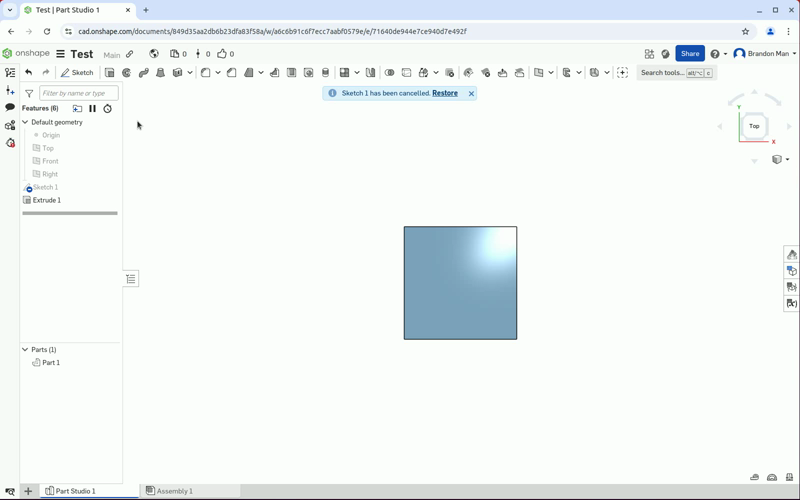
key(shift+h)
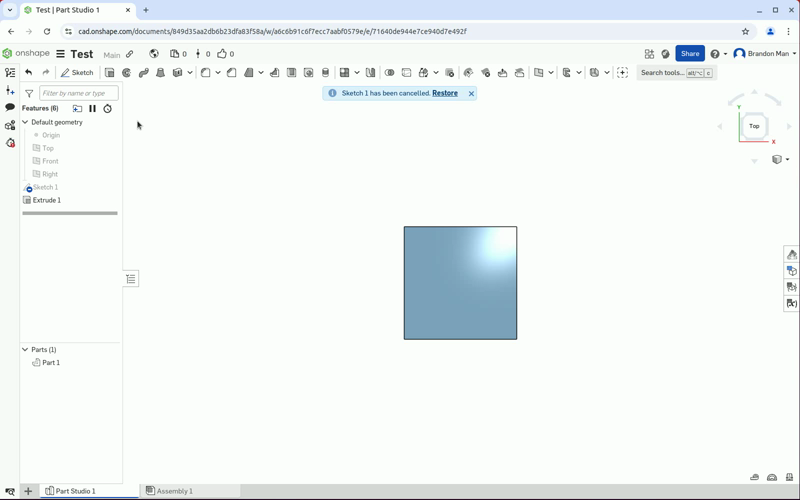
mouse_move(73, 189)
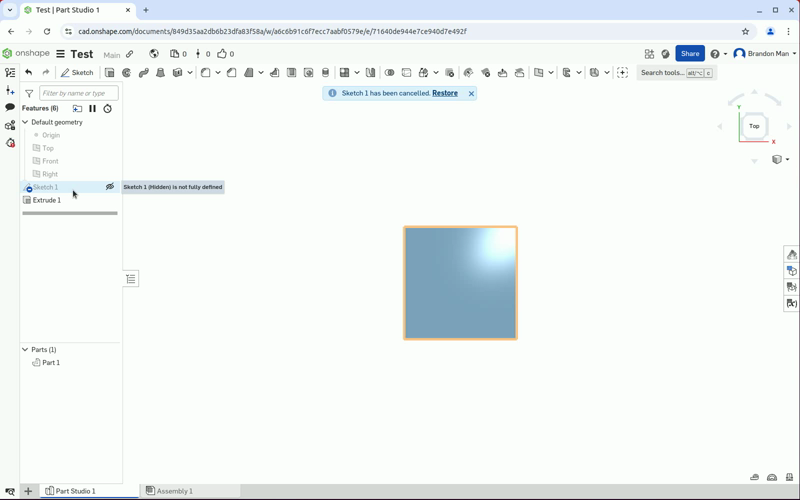
click(73, 189)
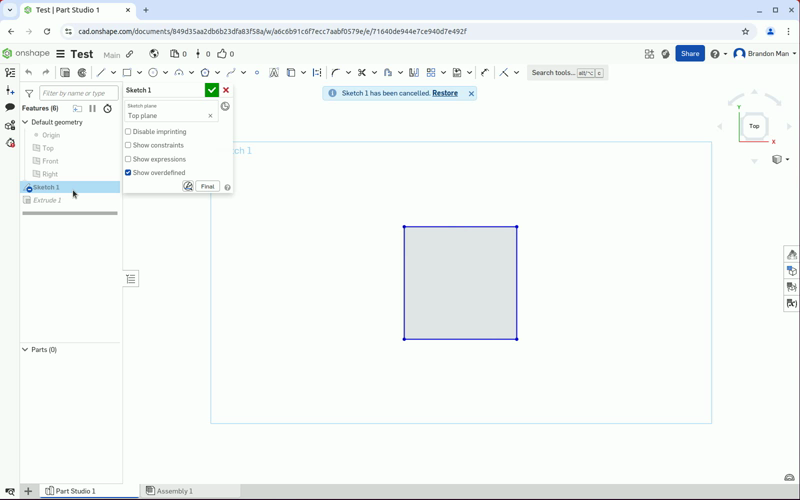
mouse_move(229, 92)
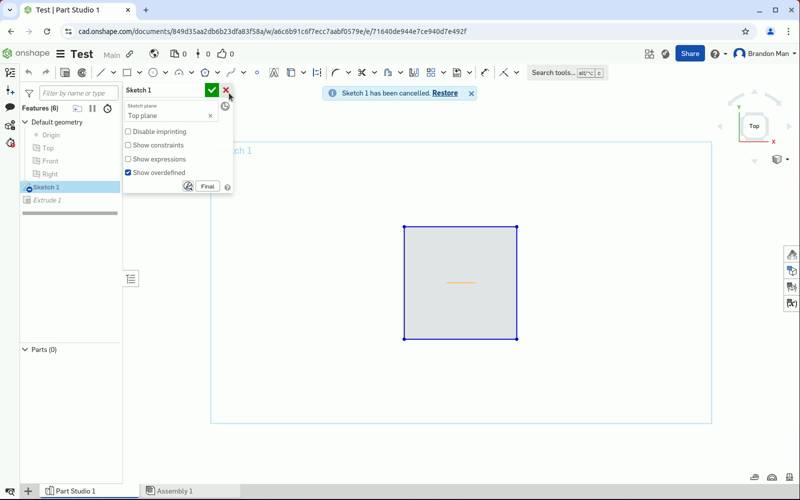
click(229, 92)
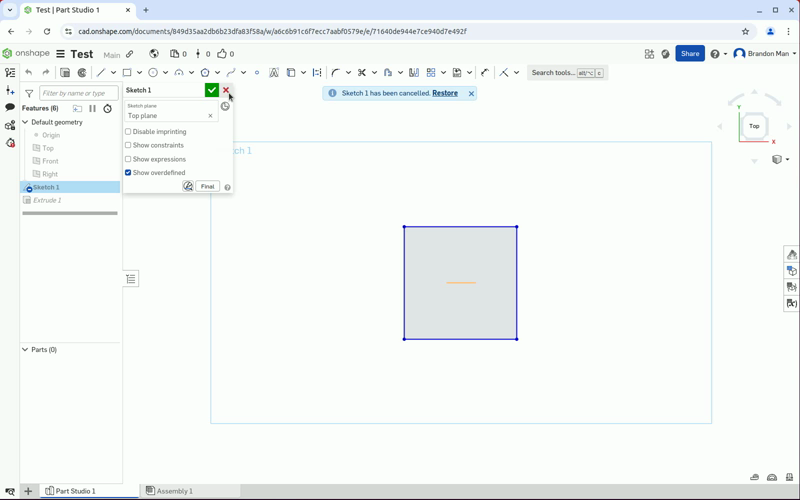
key(shift+s)
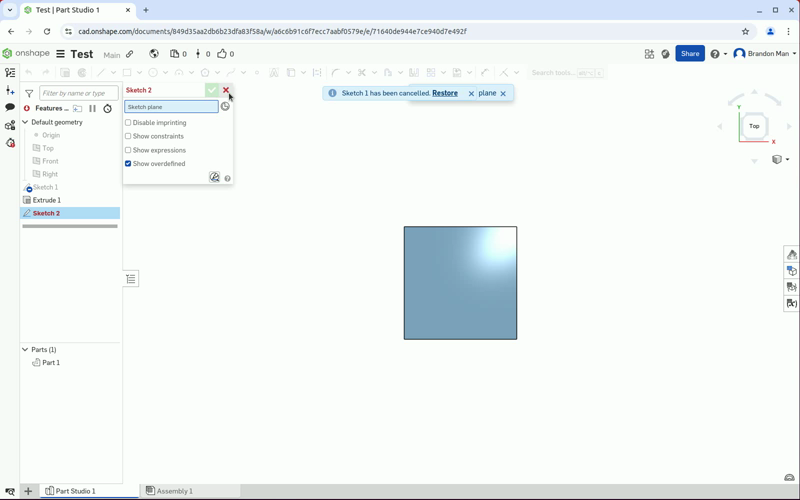
mouse_move(73, 150)
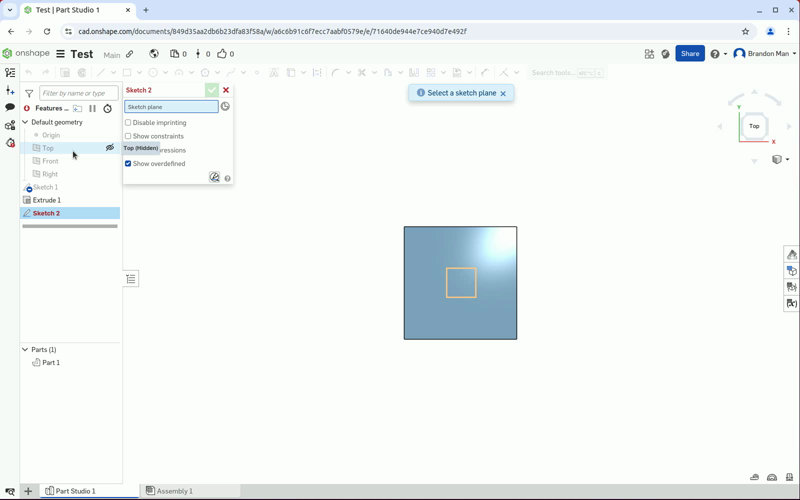
click(73, 150)
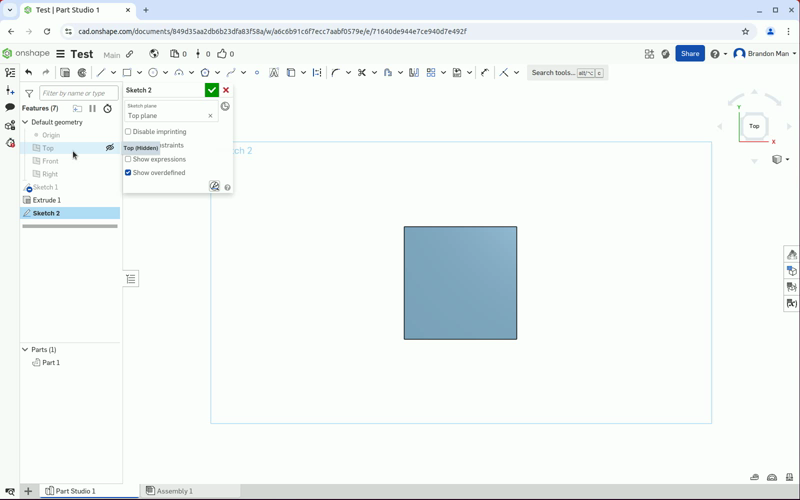
mouse_move(73, 352)
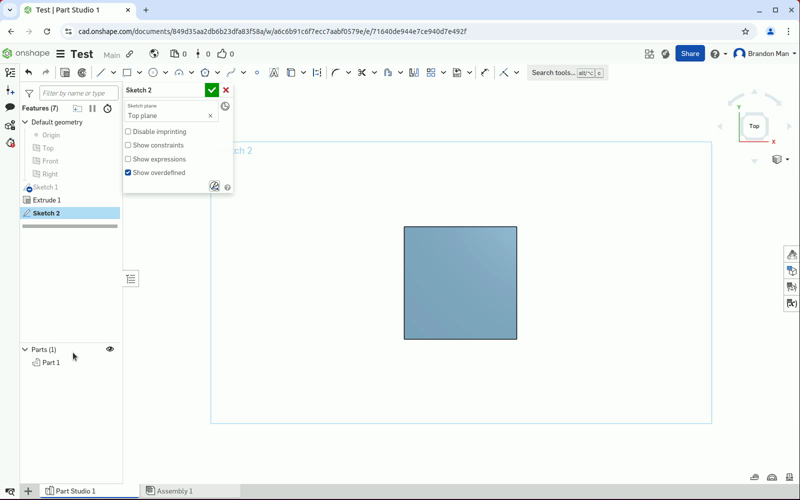
key(y)
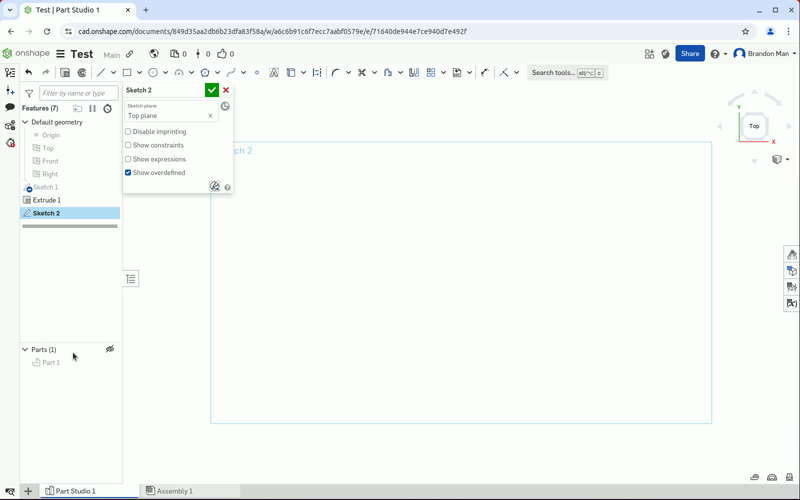
key(c)
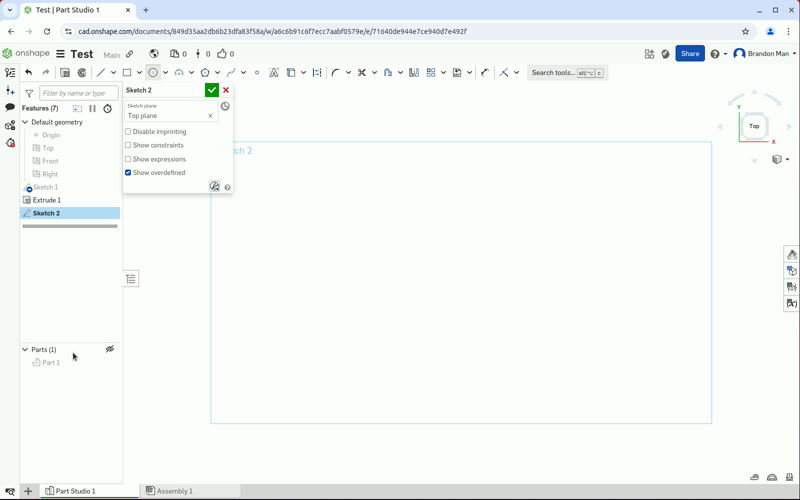
key_down(shift)
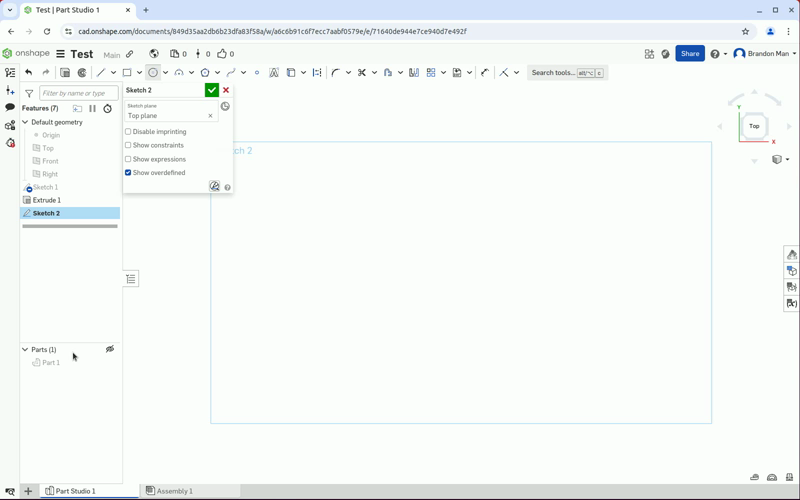
mouse_move(460, 282)
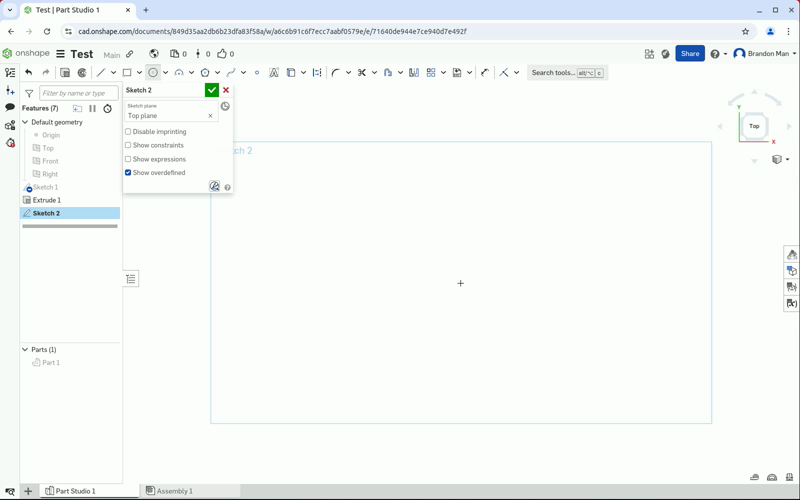
click(460, 282)
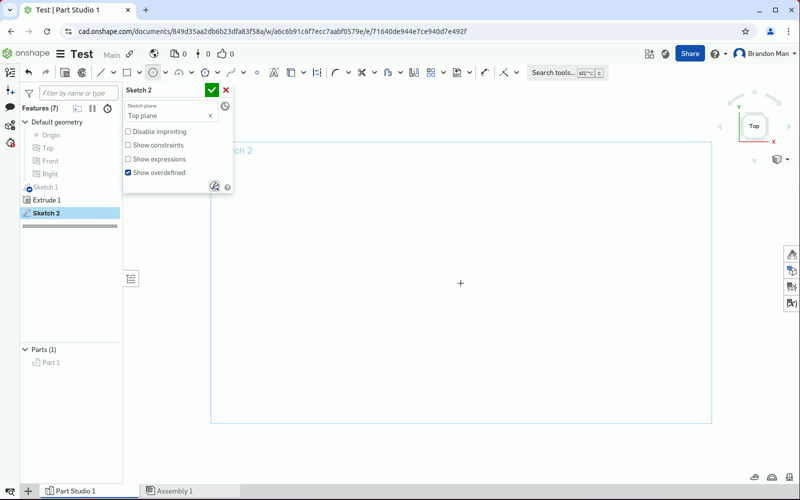
key_up(shift)
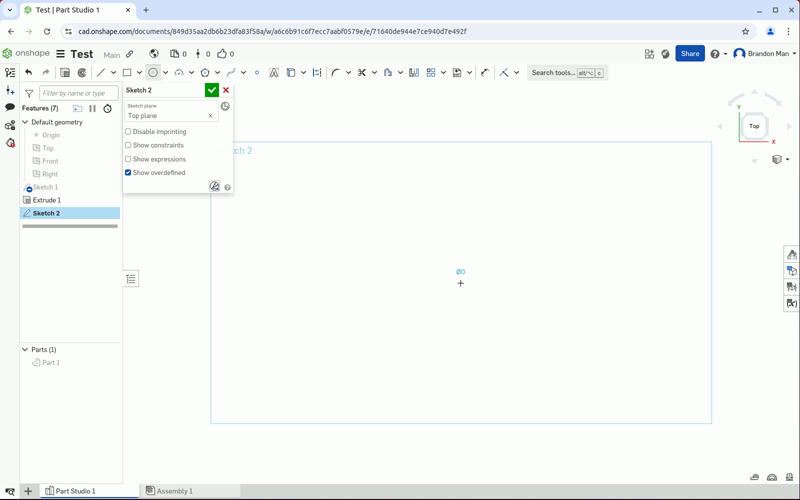
mouse_move(481, 282)
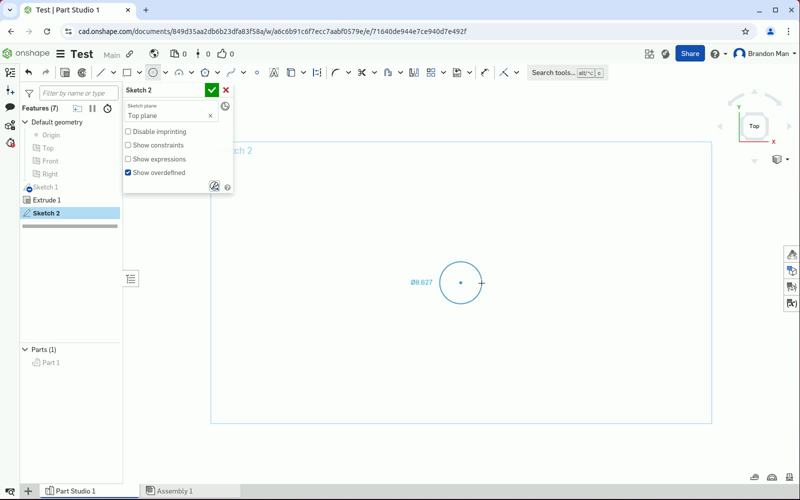
click(481, 282)
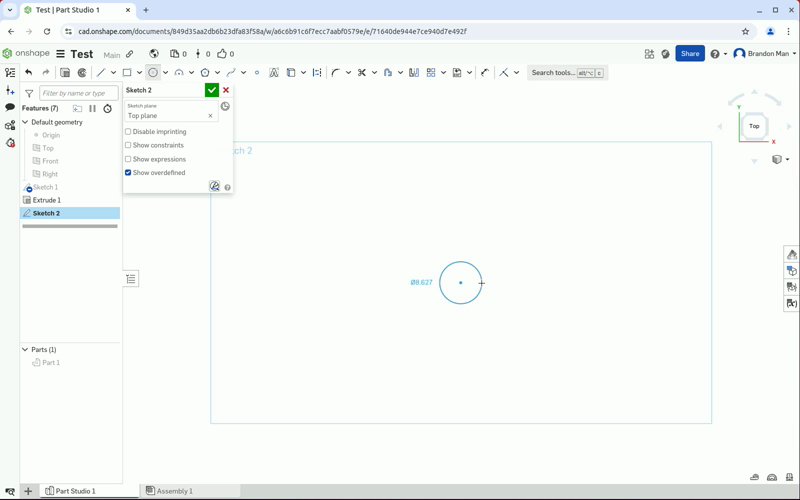
key(esc)
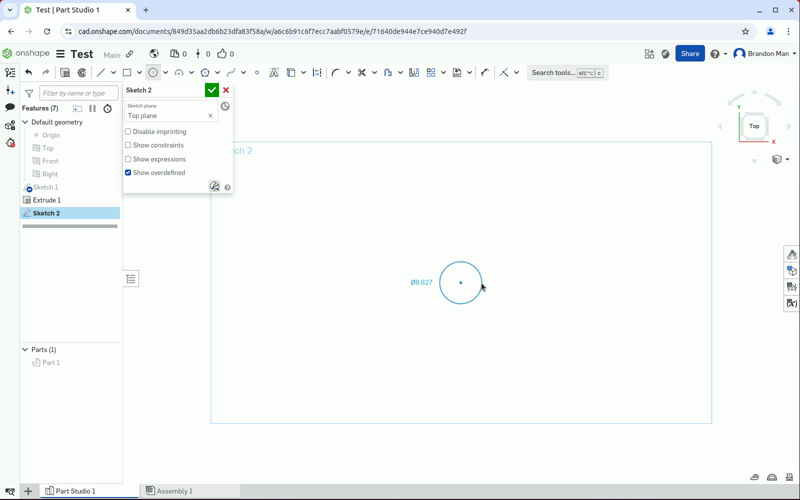
mouse_move(463, 300)
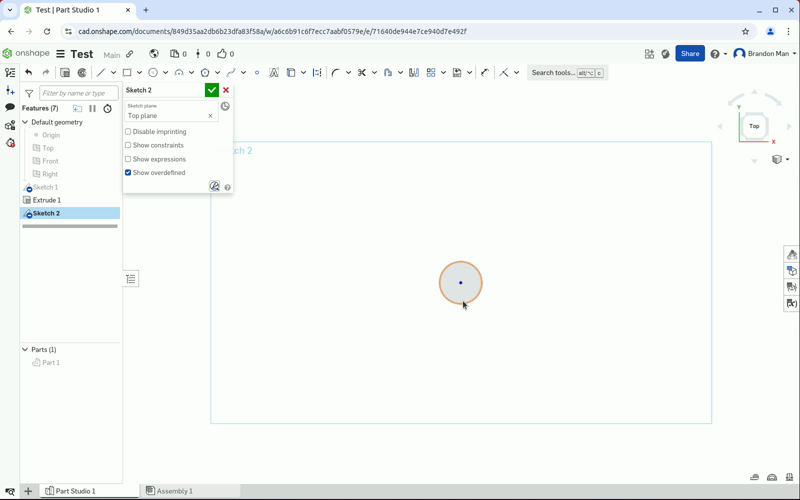
scroll(6)
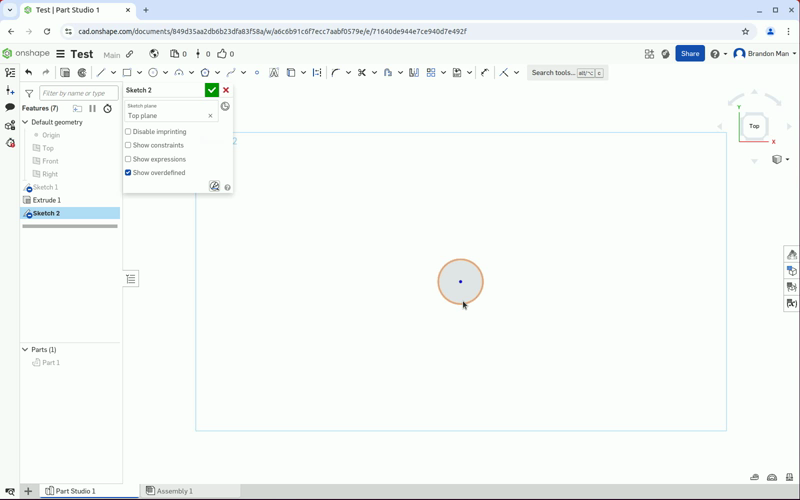
scroll(6)
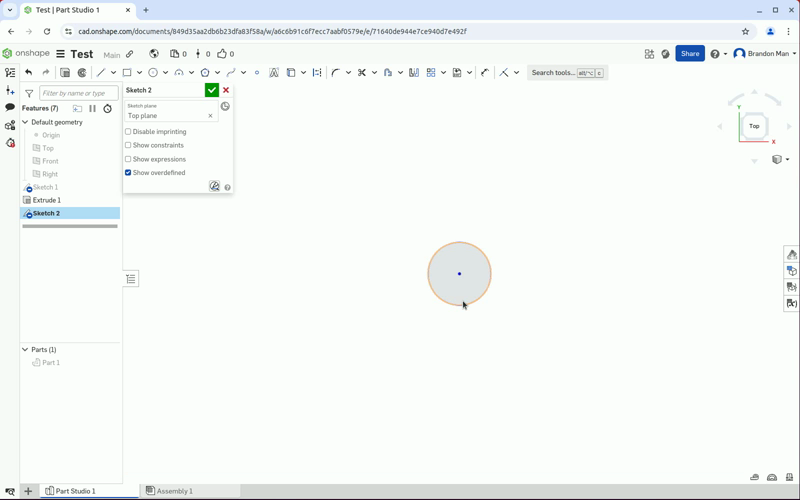
scroll(6)
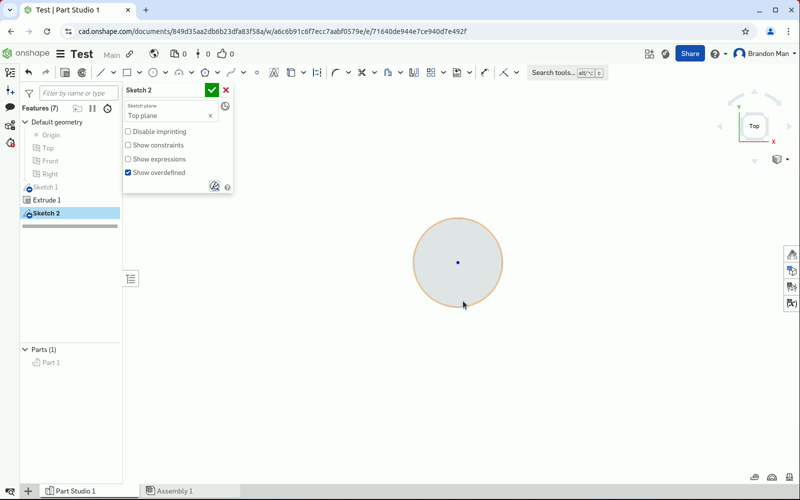
scroll(6)
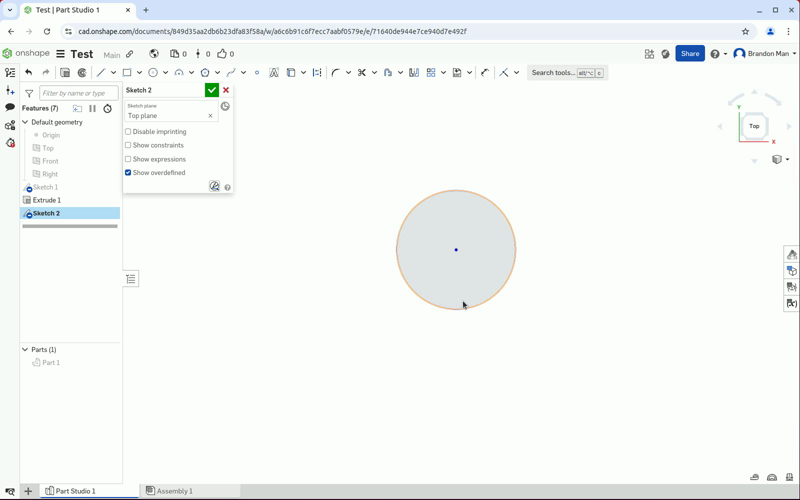
scroll(6)
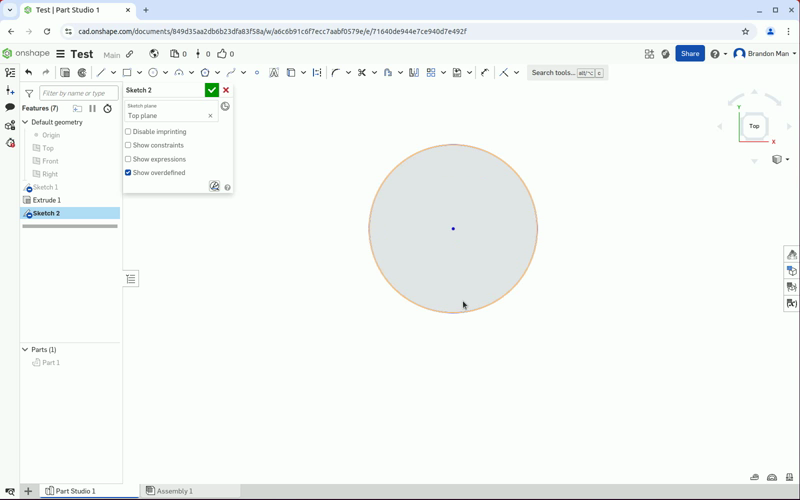
scroll(6)
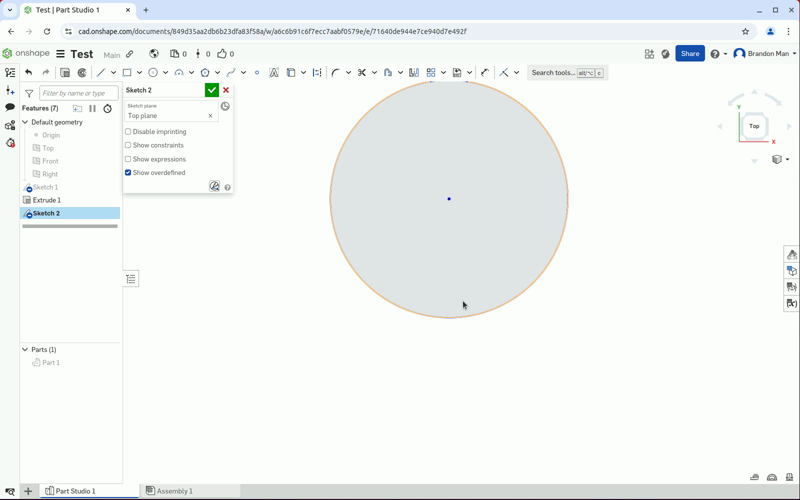
scroll(6)
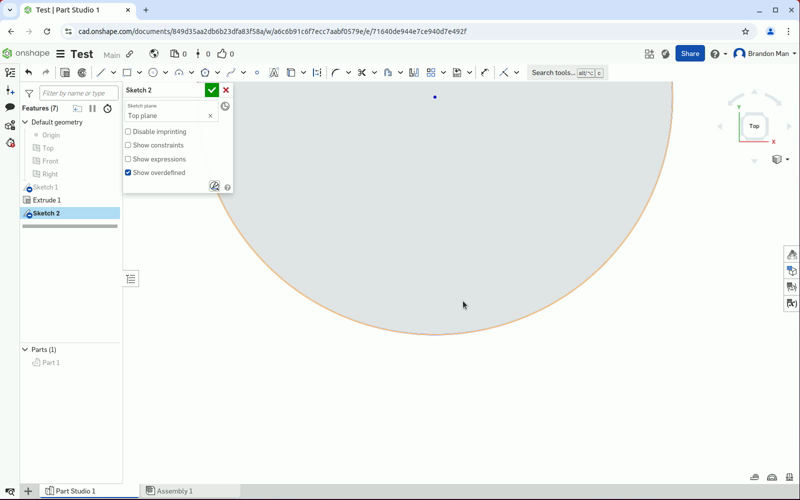
click(463, 300)
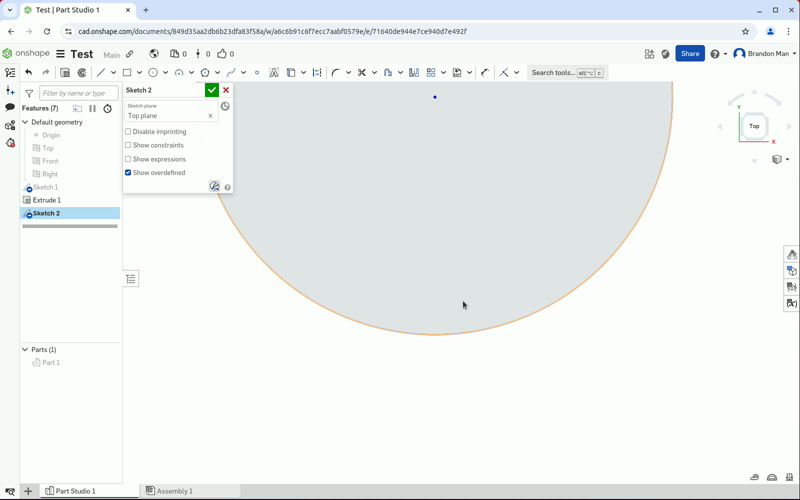
scroll(-6)
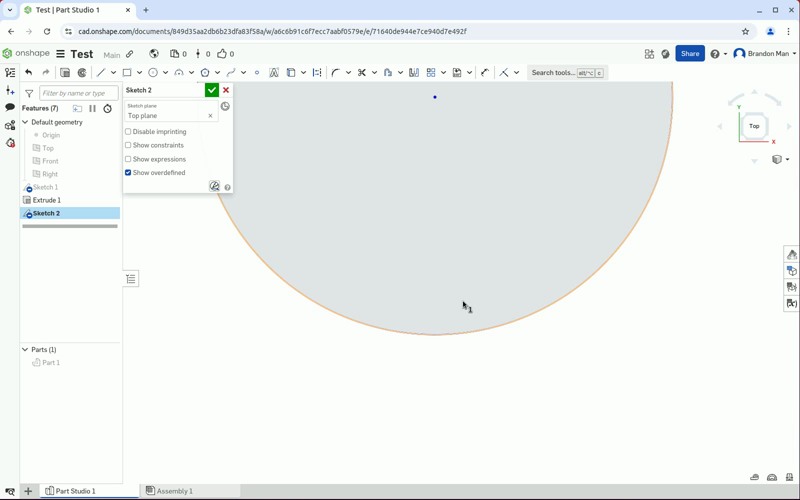
scroll(-6)
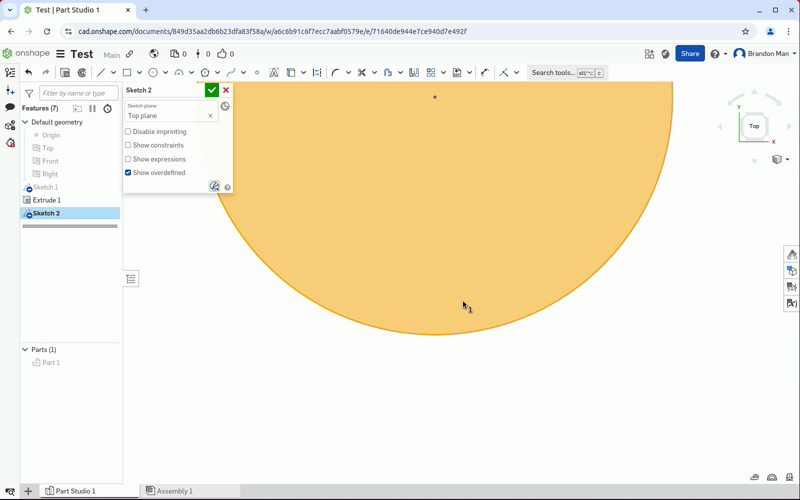
scroll(-6)
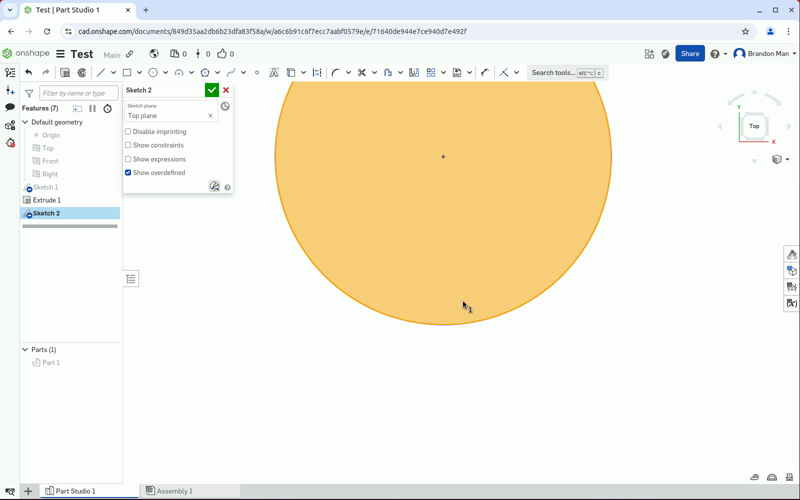
scroll(-6)
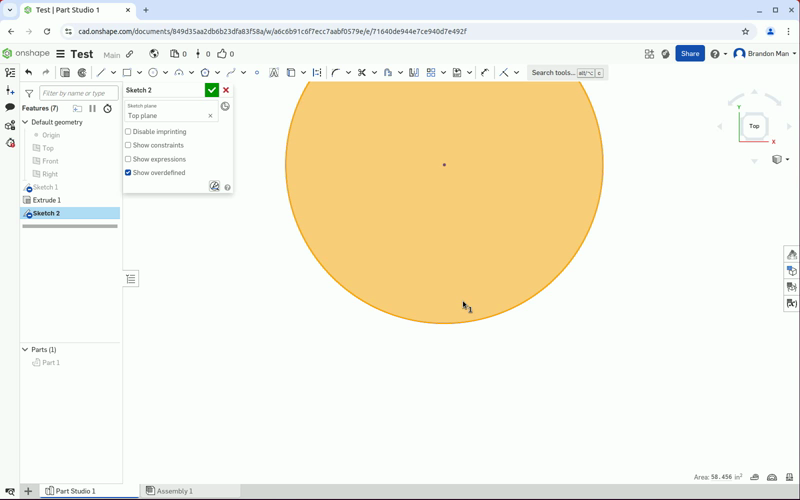
scroll(-6)
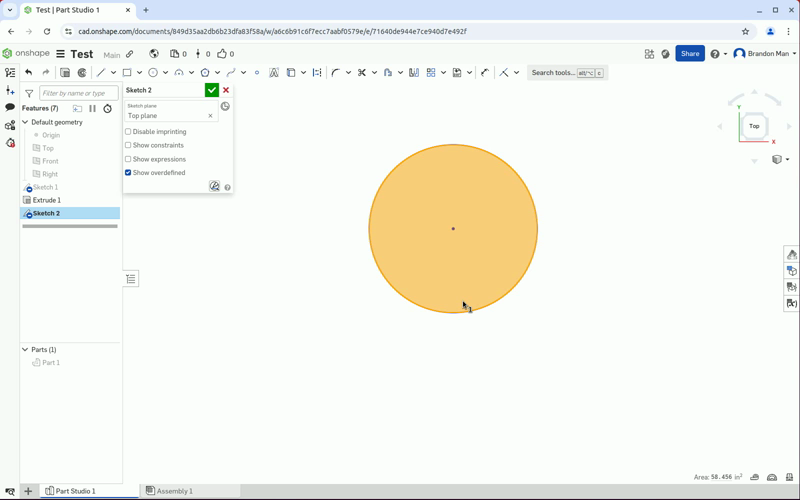
scroll(-6)
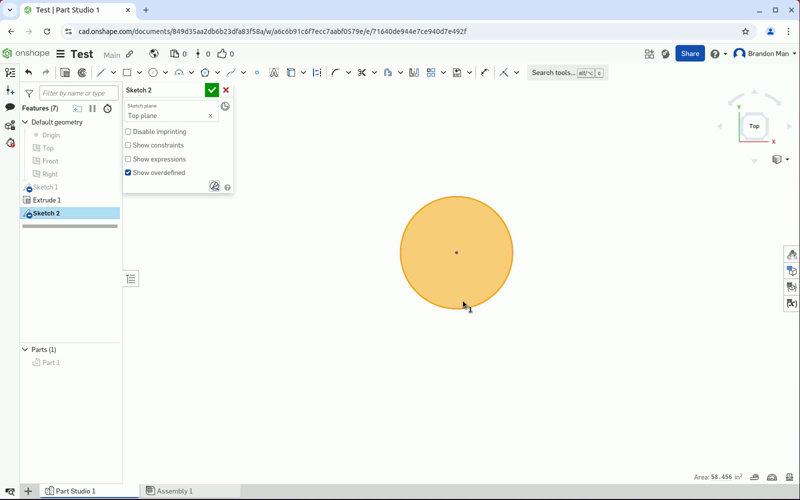
scroll(-6)
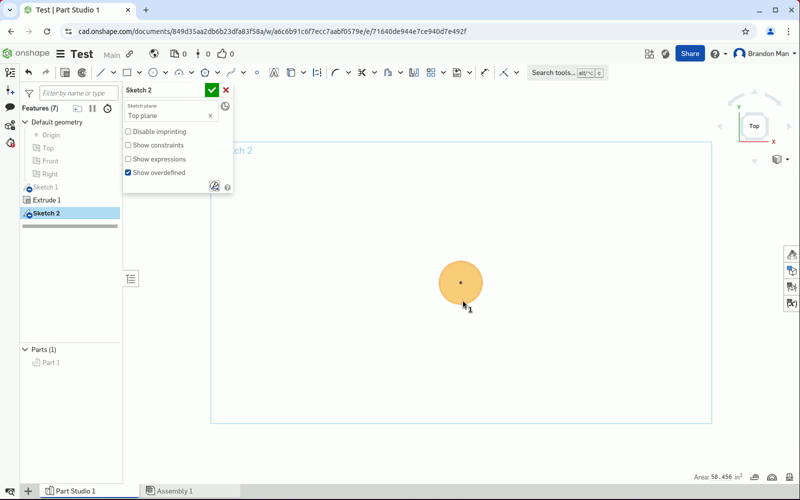
mouse_move(73, 352)
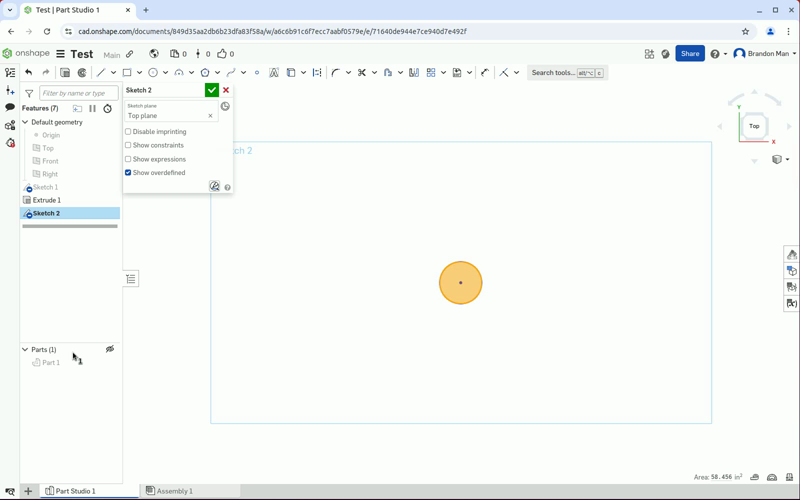
key(shift+y)
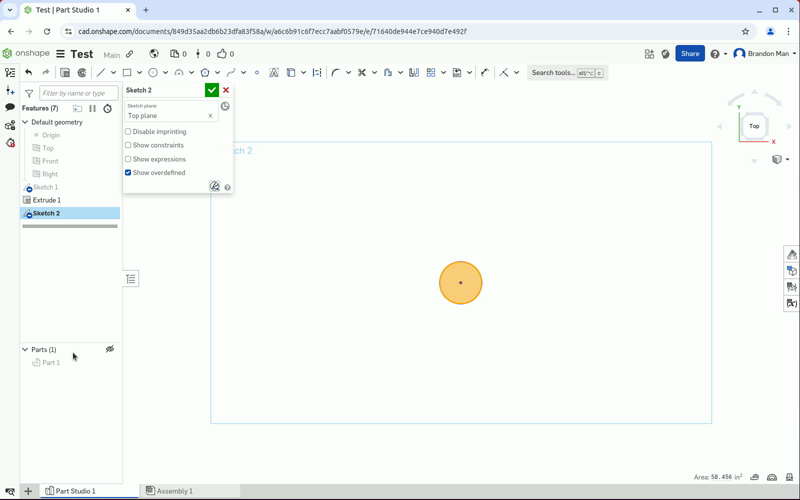
key(shift+e)
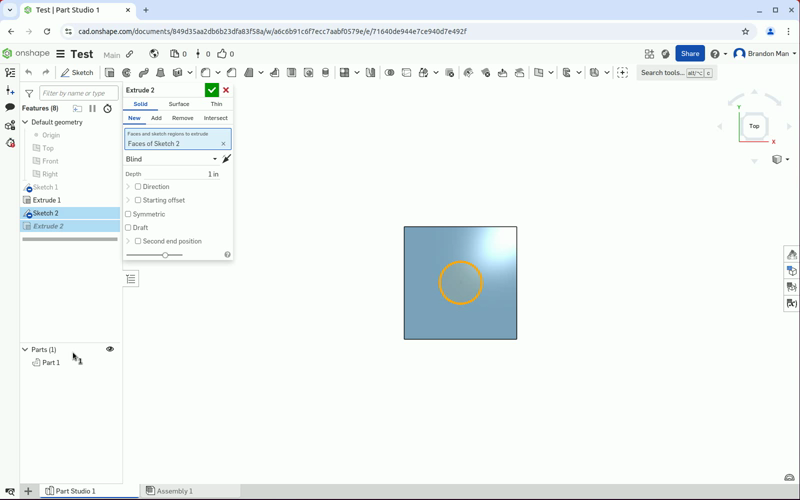
mouse_move(143, 106)
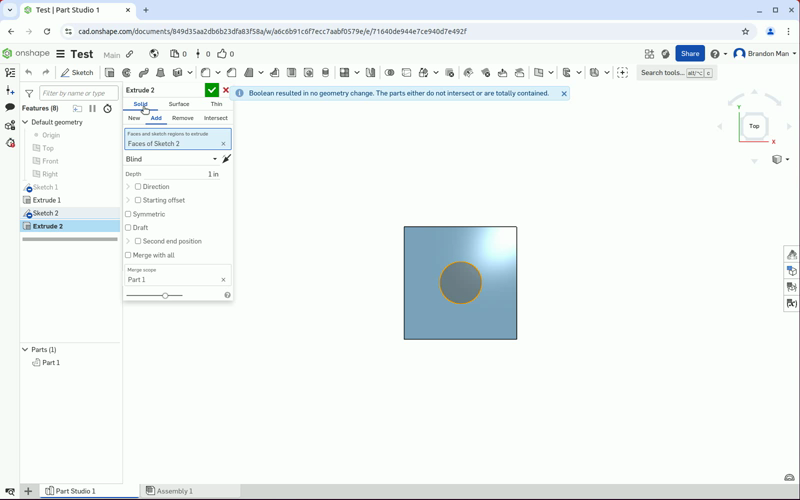
click(143, 106)
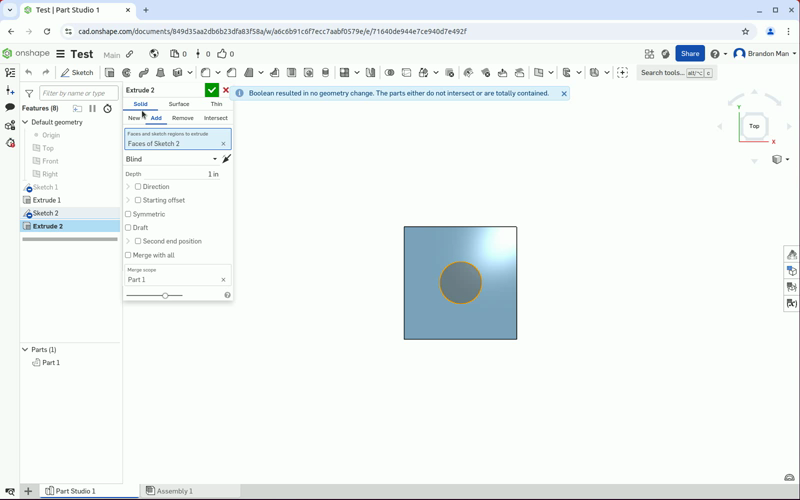
mouse_move(137, 120)
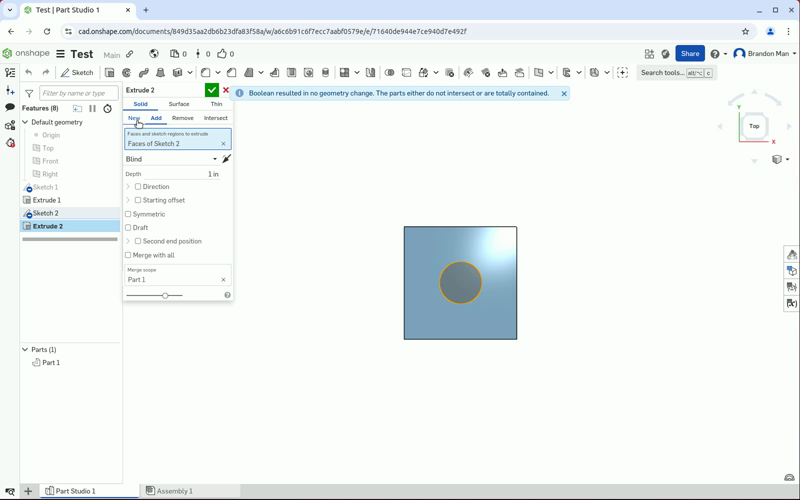
click(137, 120)
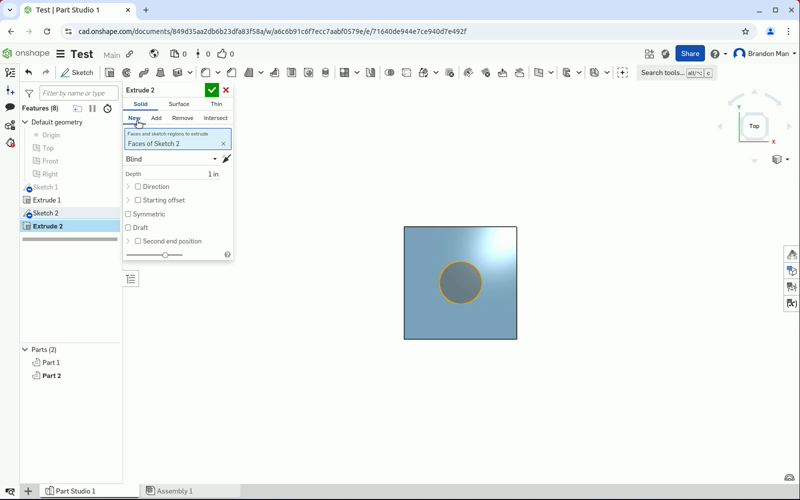
key(tab, 4)
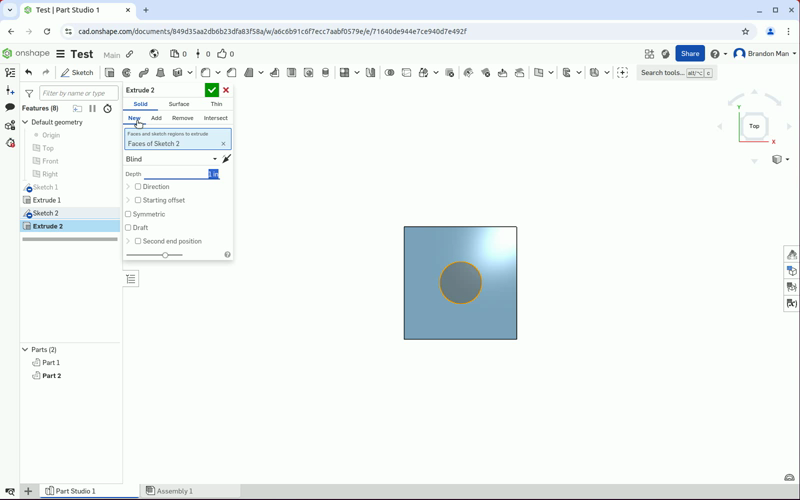
text(-0.963)
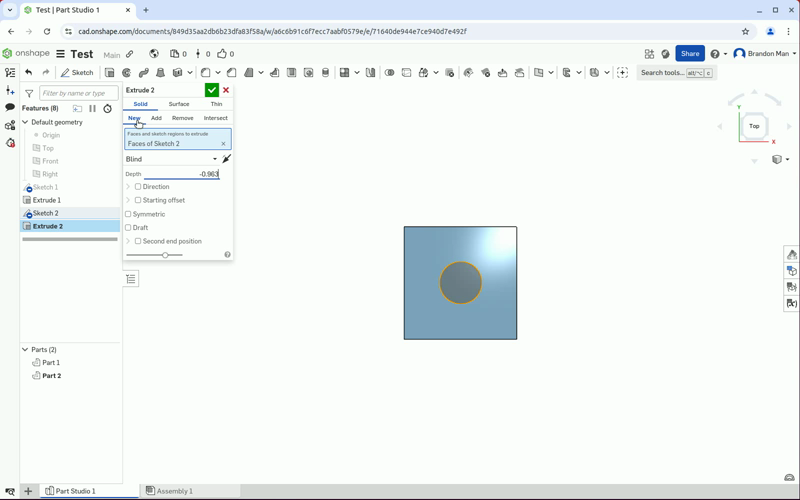
key(enter)
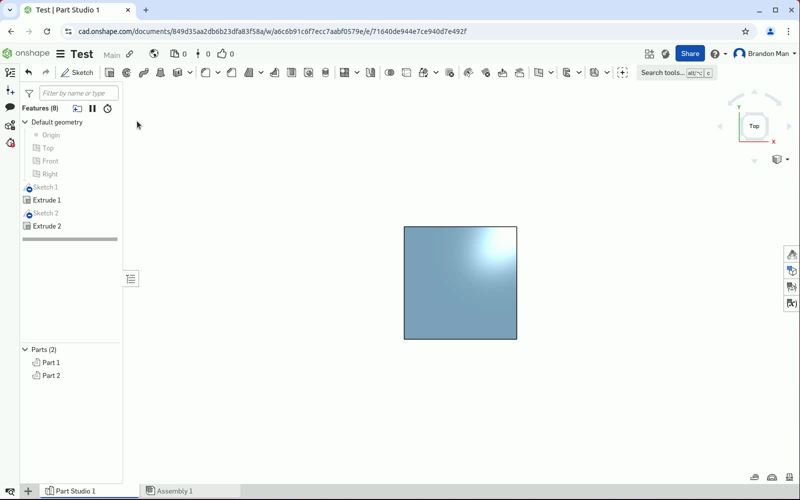
key(shift+h)
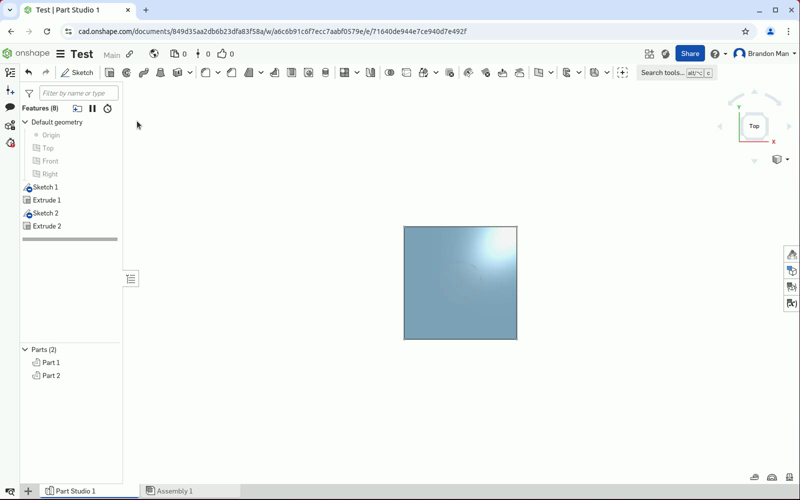
key(shift+h)
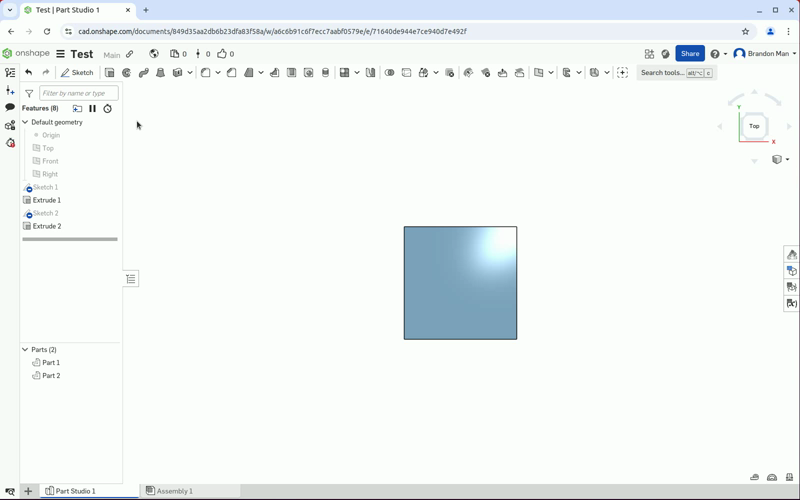
mouse_move(73, 189)
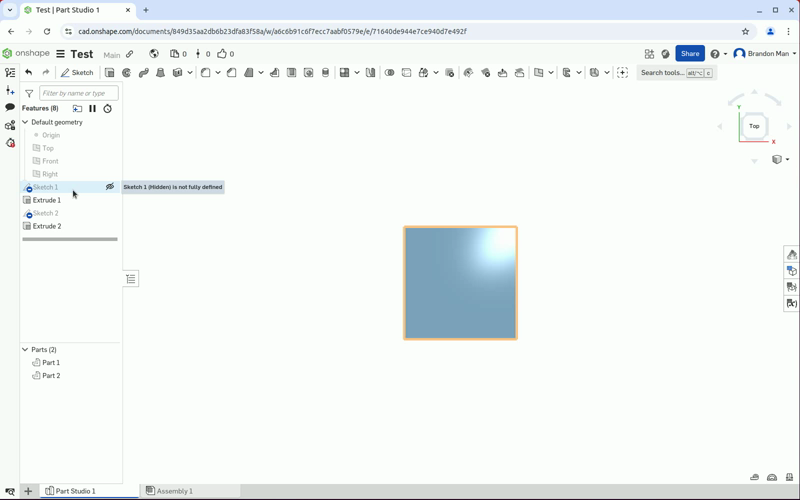
click(73, 189)
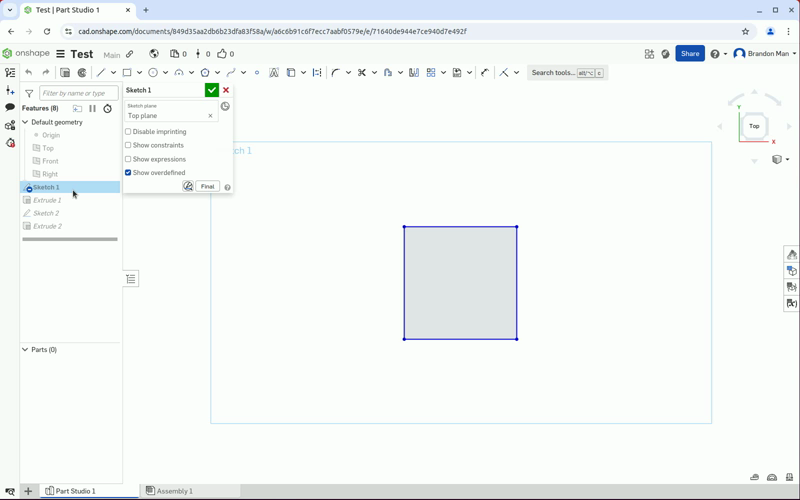
mouse_move(229, 92)
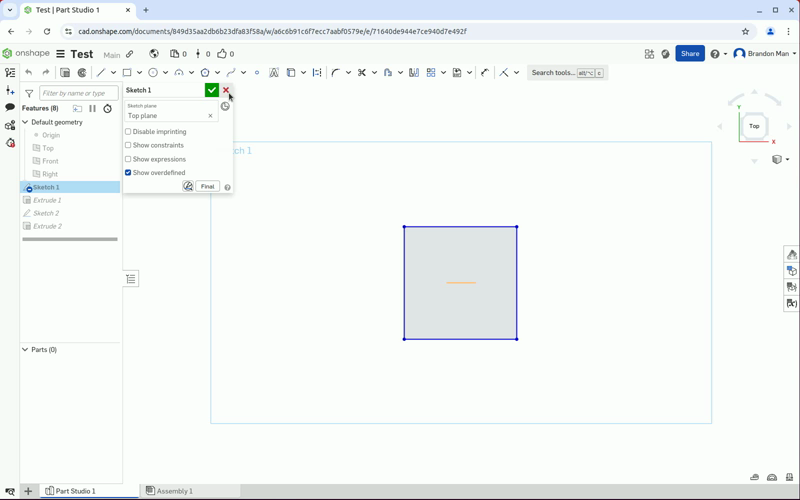
click(229, 92)
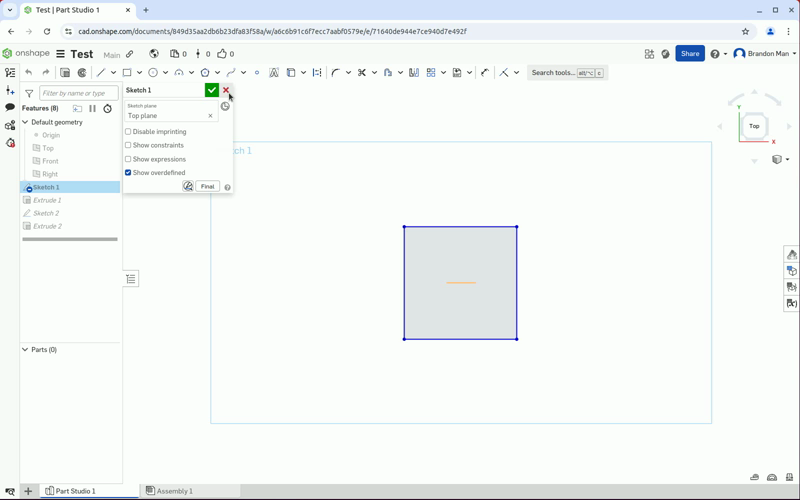
key(shift+s)
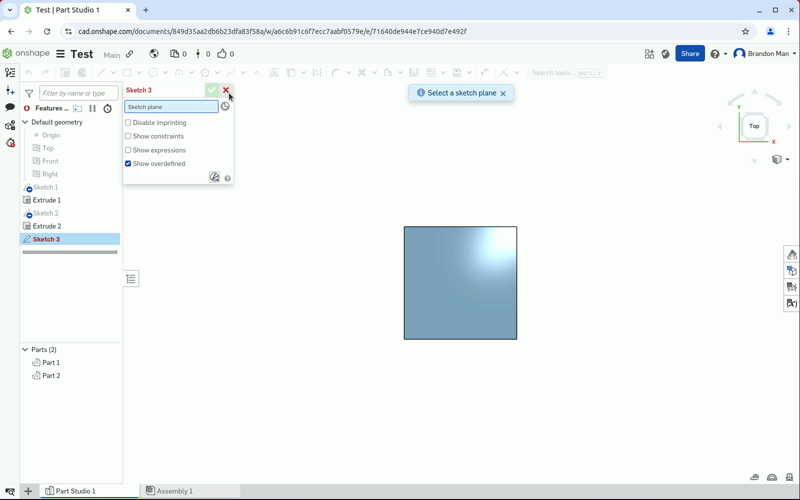
mouse_move(73, 150)
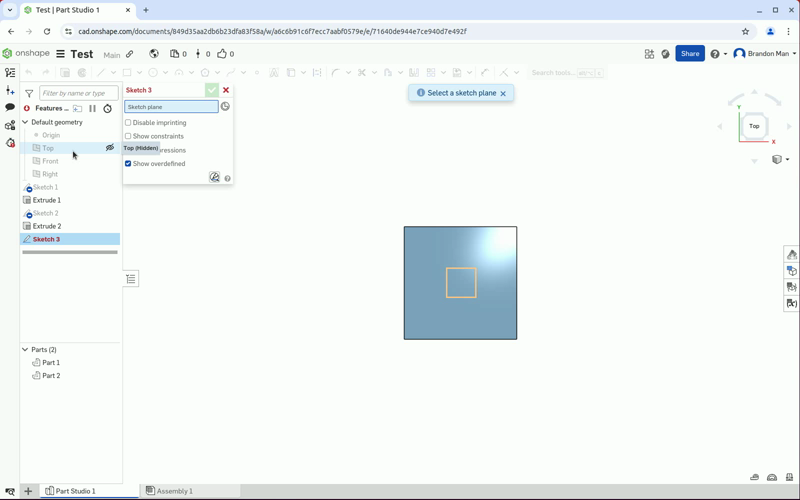
click(73, 150)
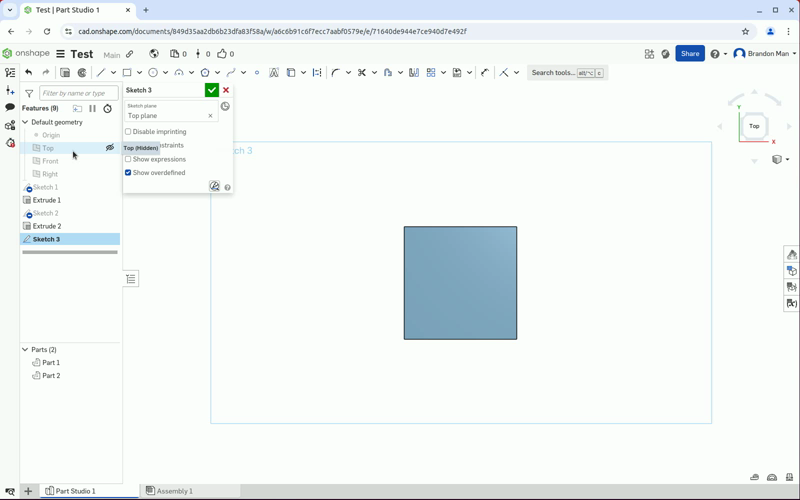
mouse_move(73, 352)
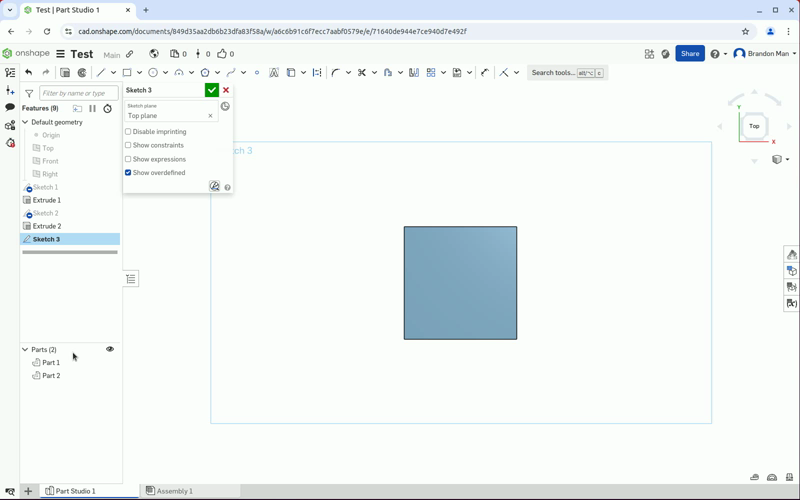
key(y)
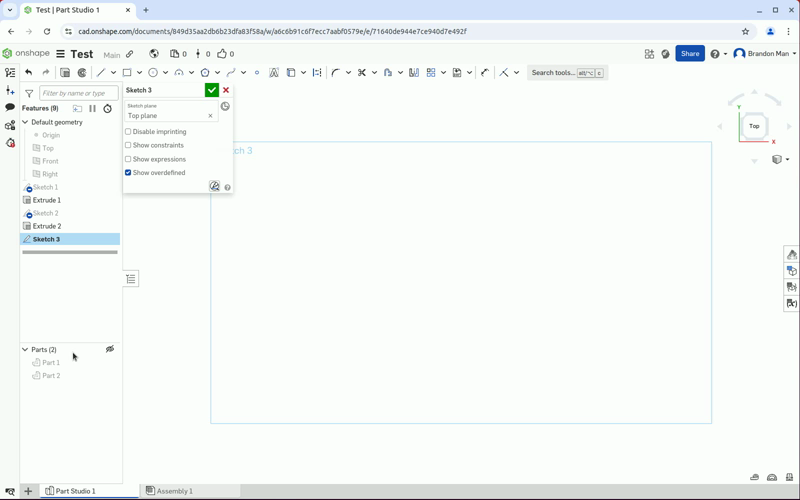
key(c)
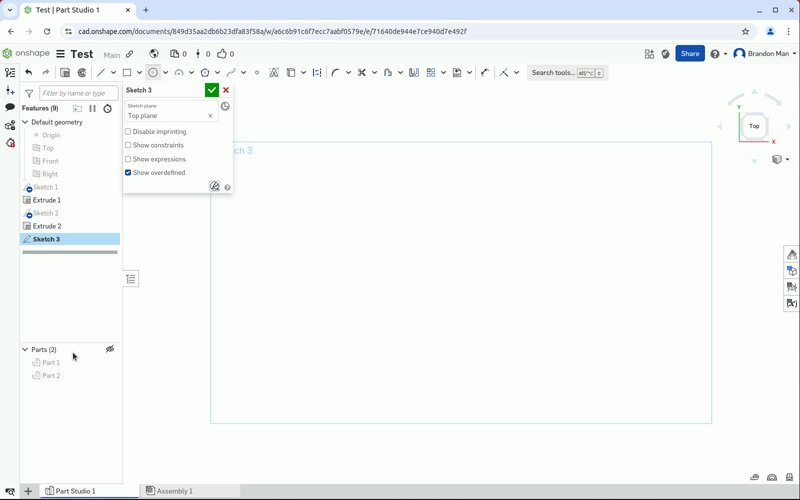
key_down(shift)
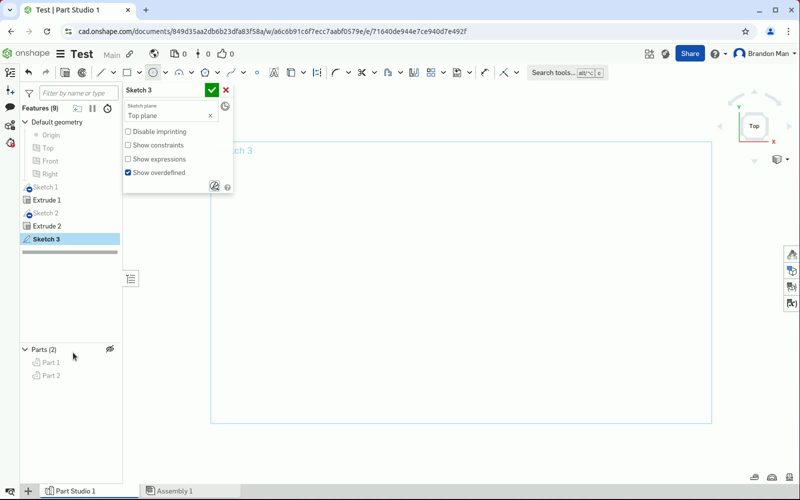
mouse_move(460, 282)
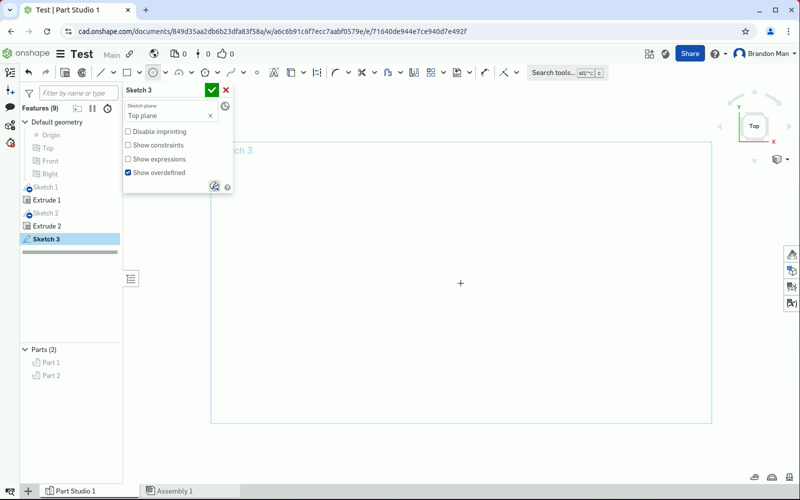
click(460, 282)
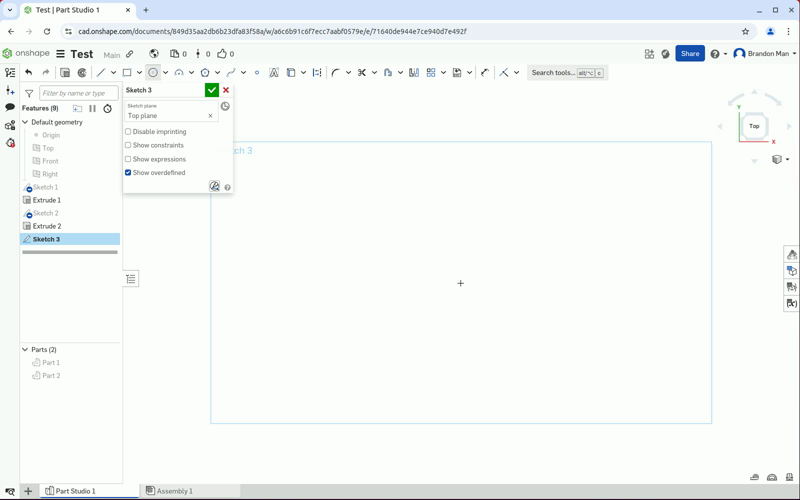
key_up(shift)
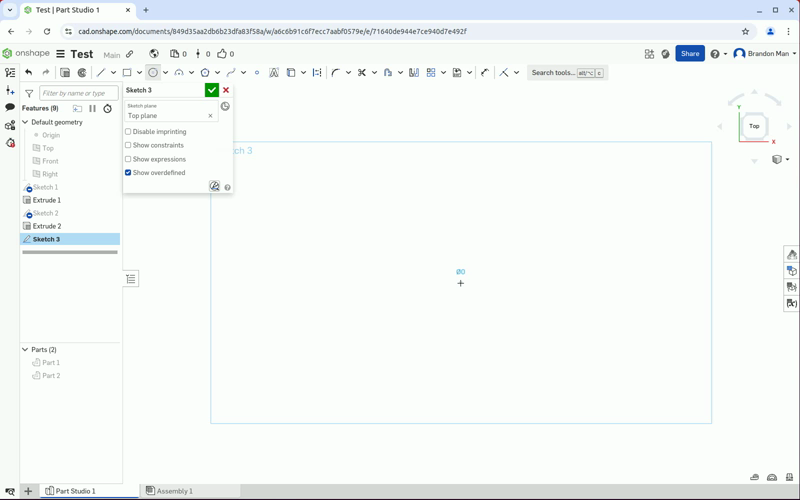
mouse_move(481, 282)
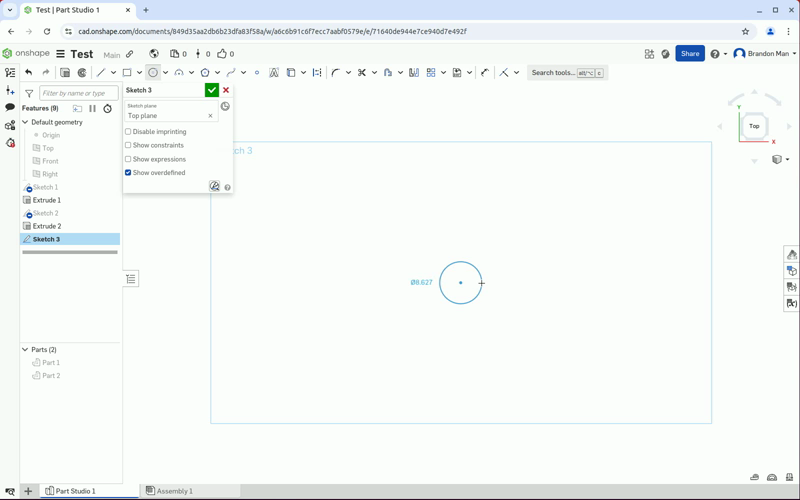
click(481, 282)
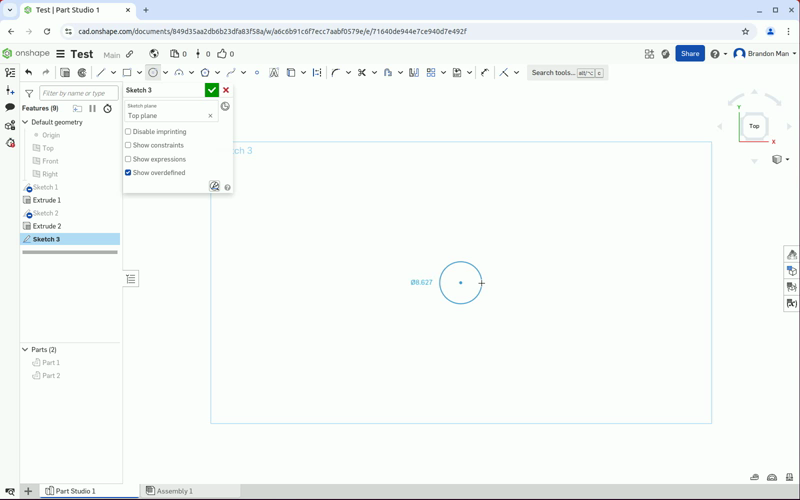
key(esc)
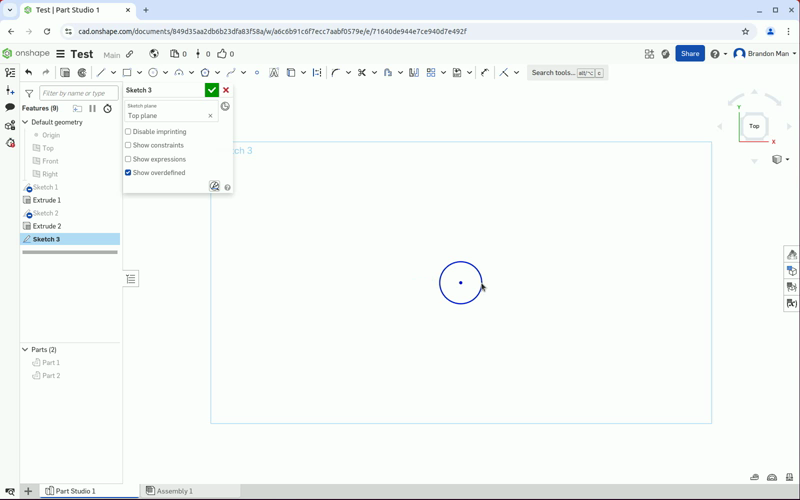
mouse_move(450, 299)
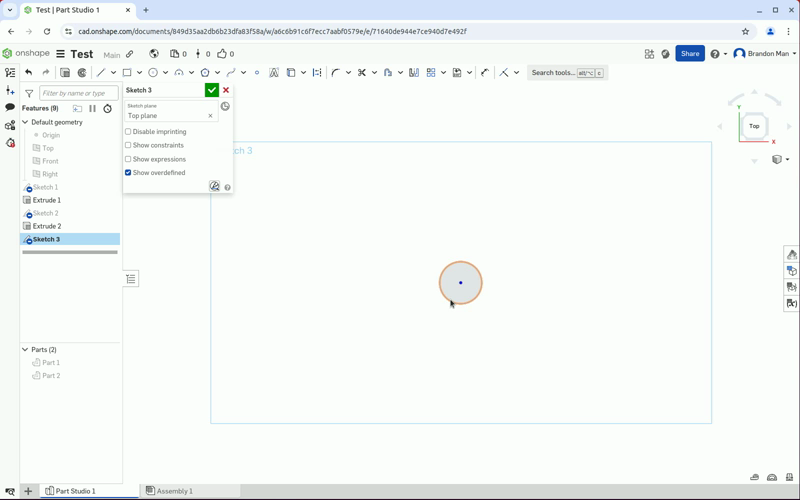
scroll(6)
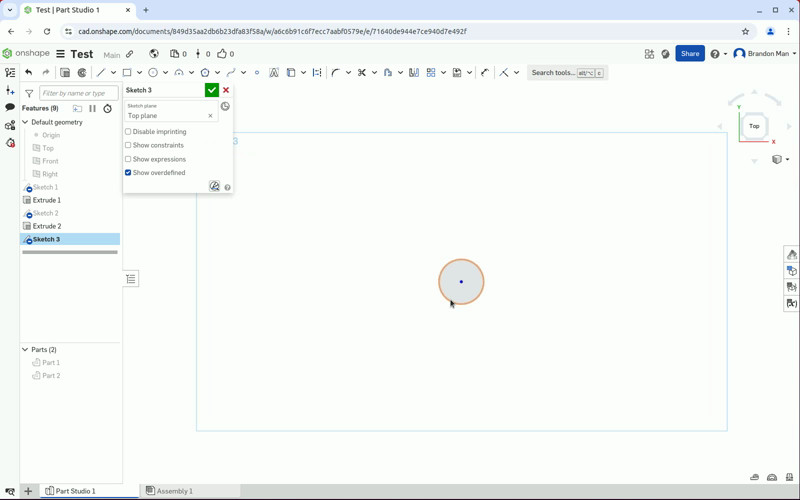
scroll(6)
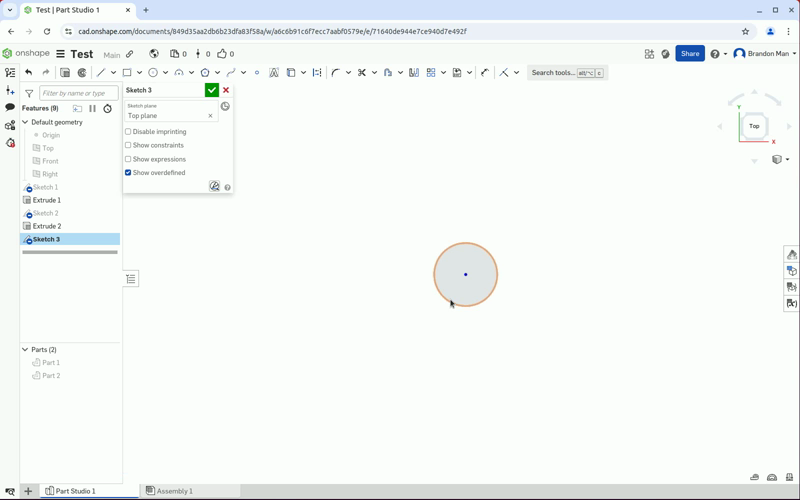
scroll(6)
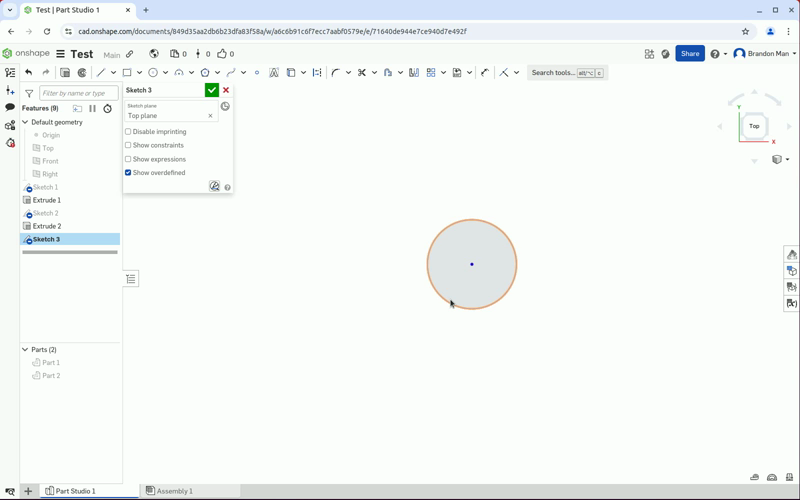
scroll(6)
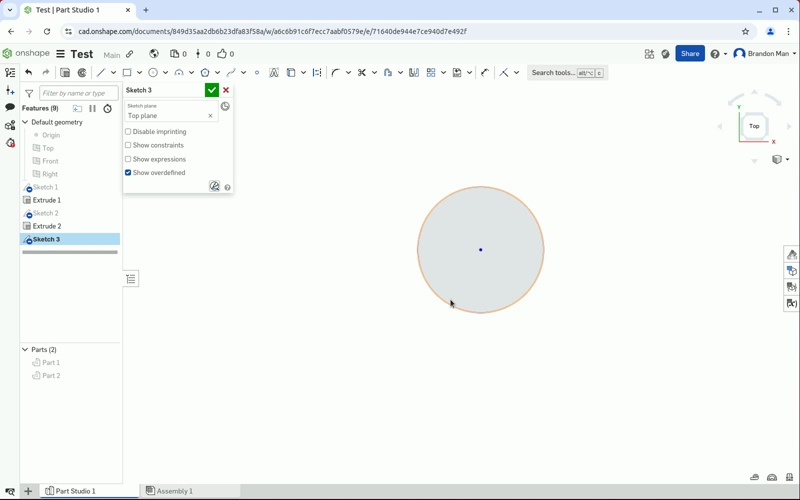
scroll(6)
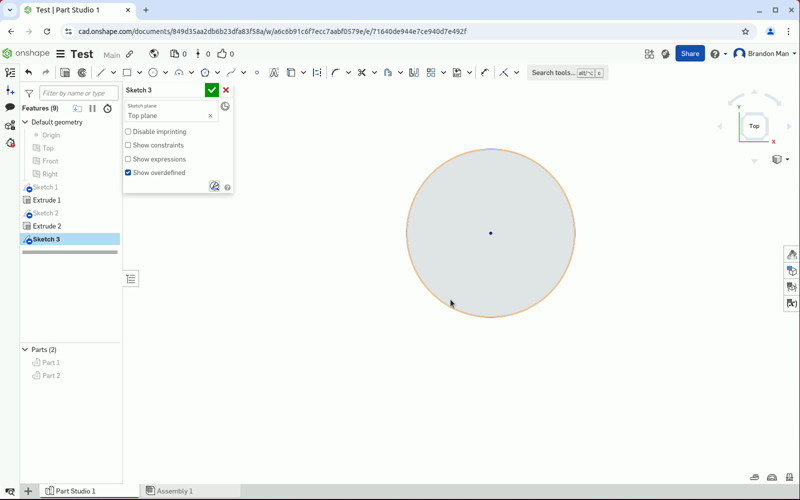
scroll(6)
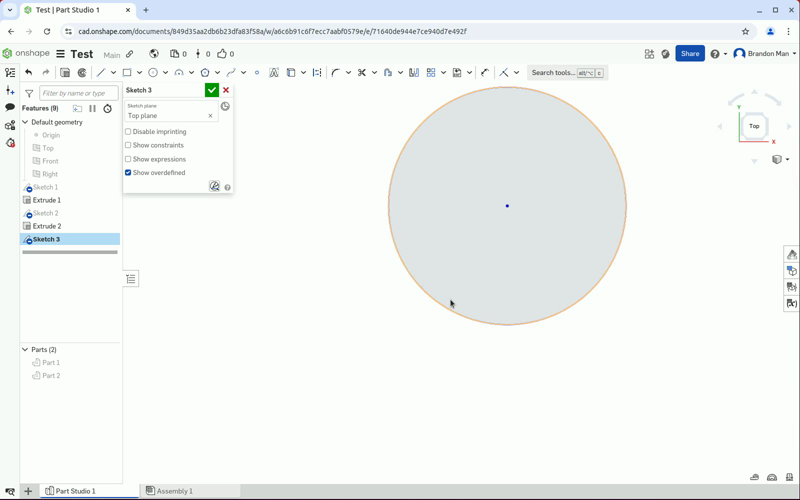
scroll(6)
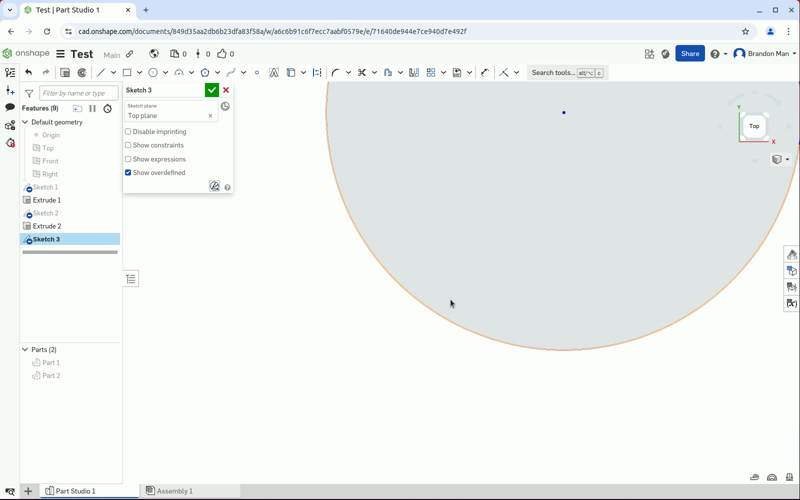
click(450, 299)
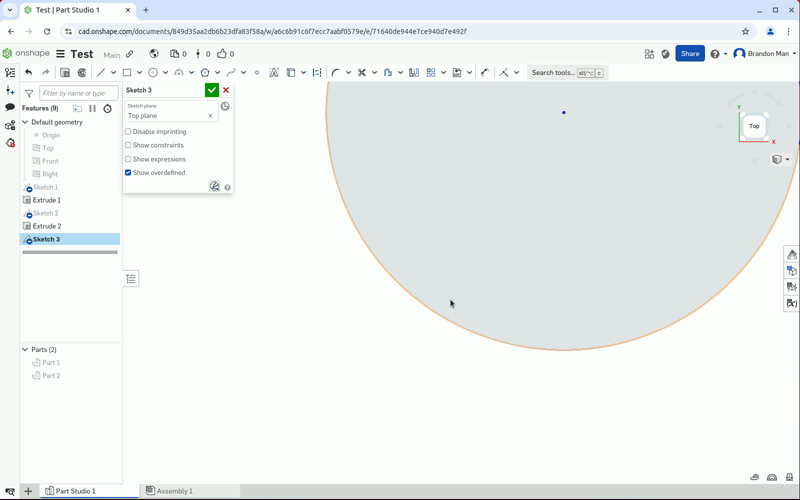
scroll(-6)
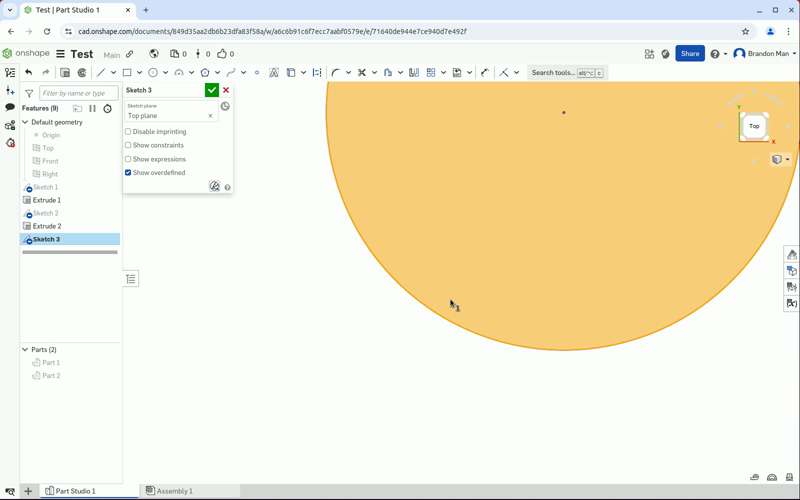
scroll(-6)
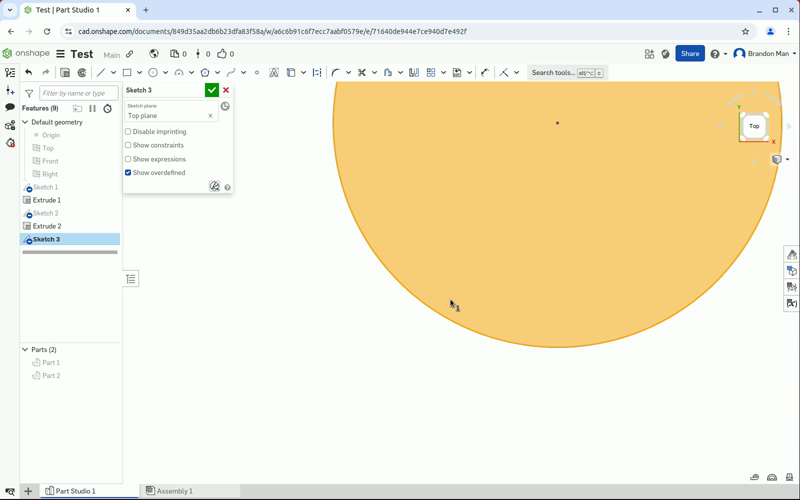
scroll(-6)
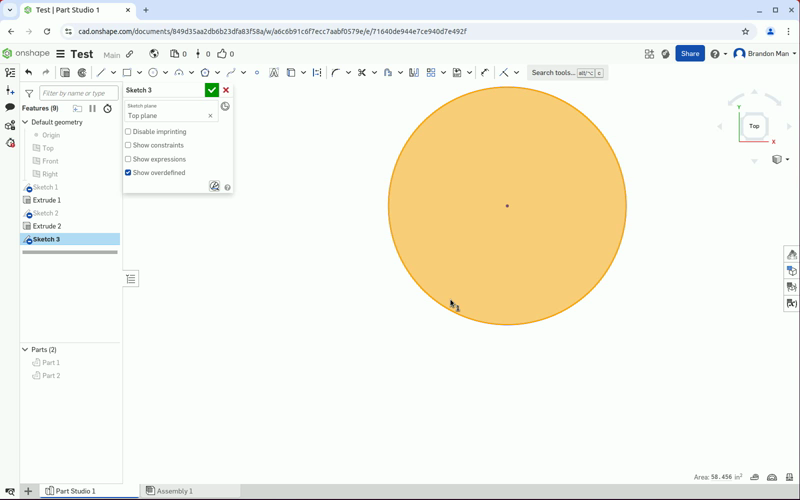
scroll(-6)
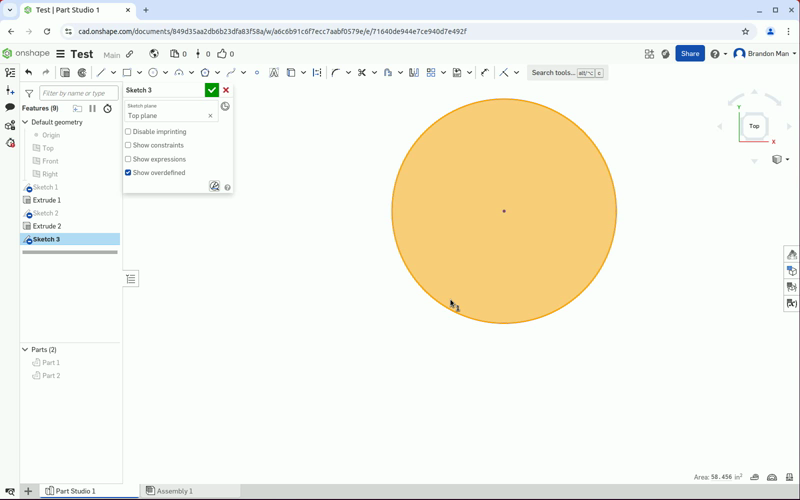
scroll(-6)
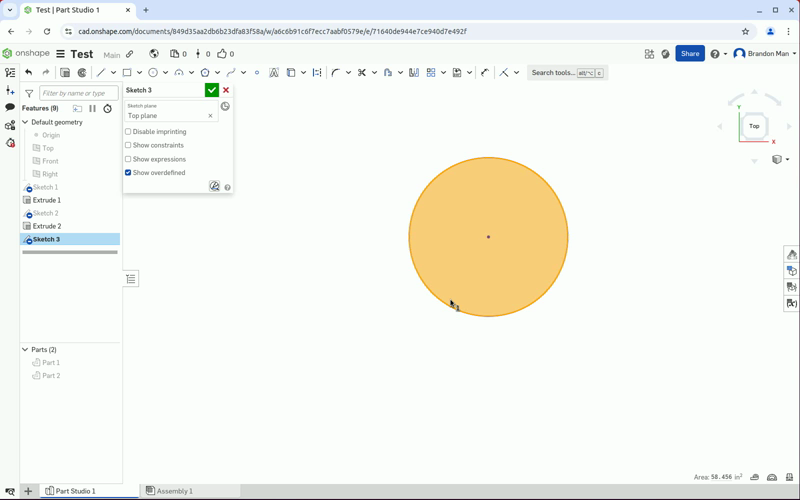
scroll(-6)
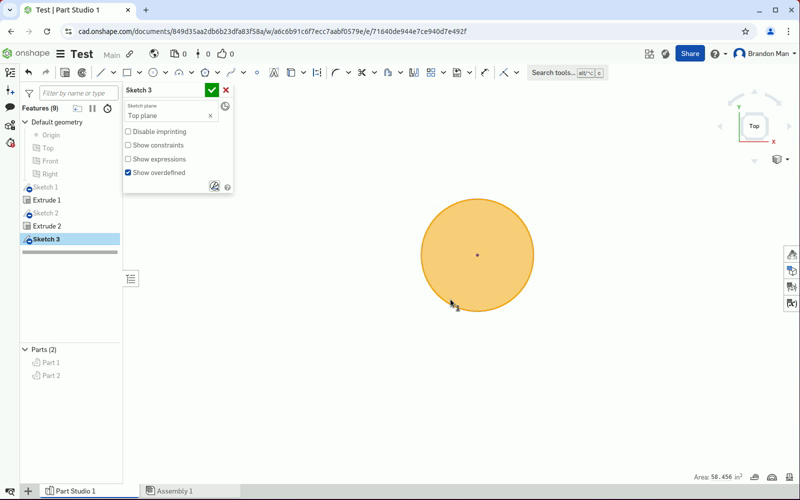
scroll(-6)
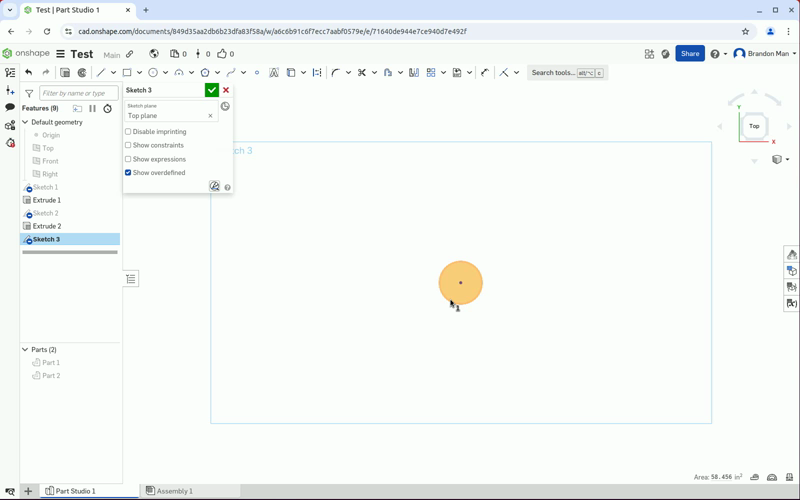
mouse_move(73, 352)
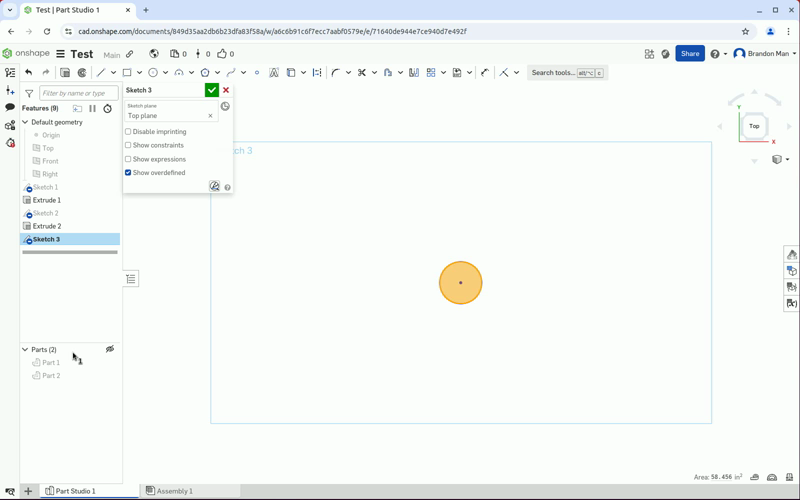
key(shift+y)
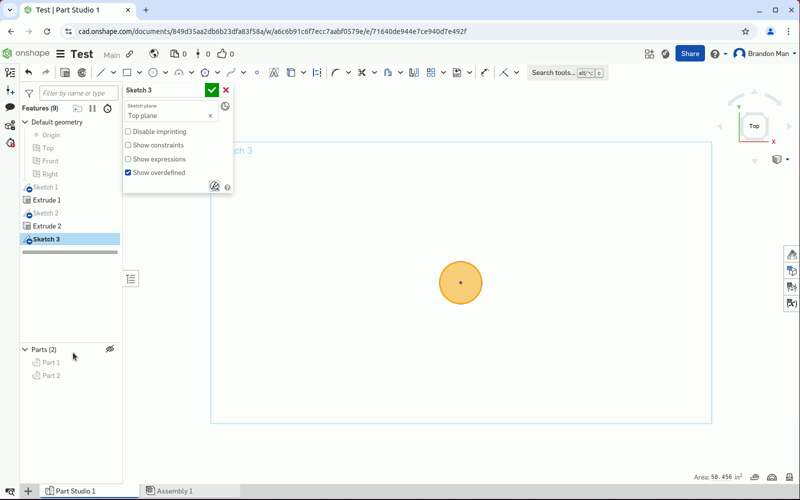
key(shift+e)
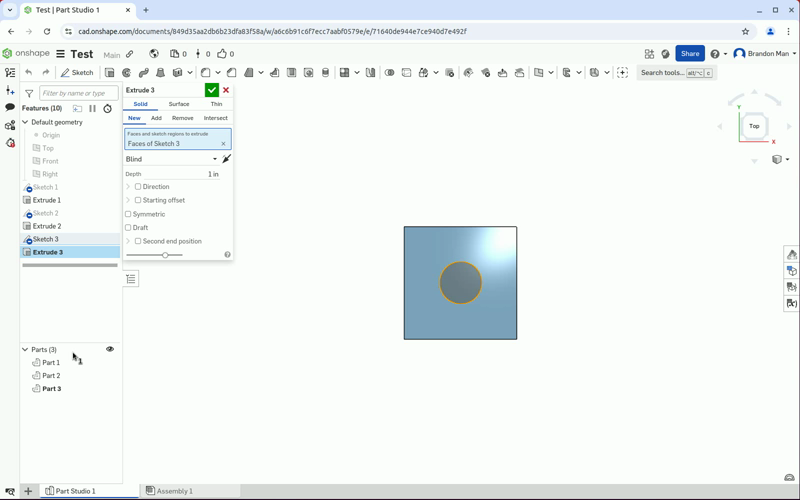
mouse_move(143, 106)
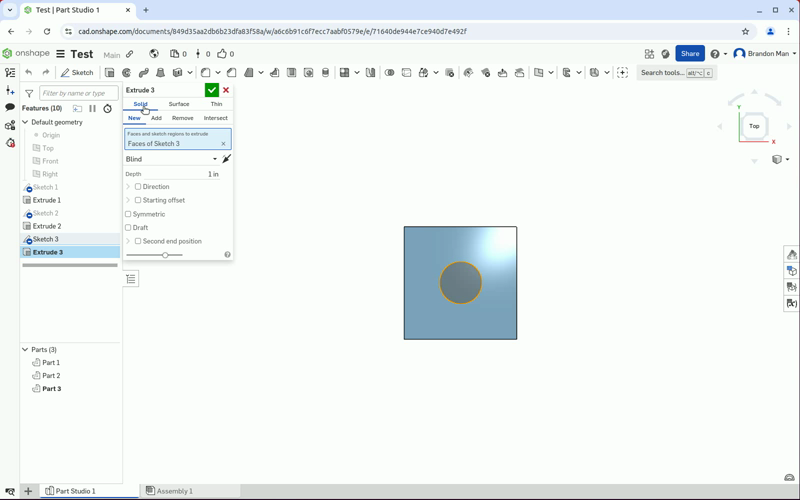
click(143, 106)
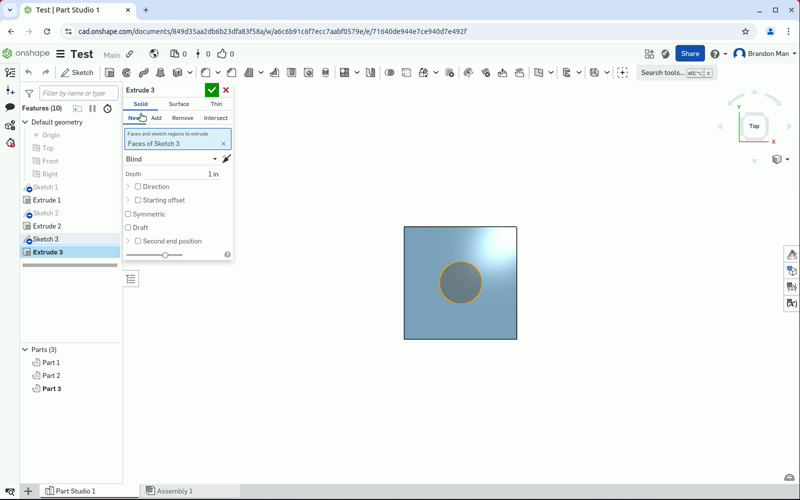
mouse_move(137, 120)
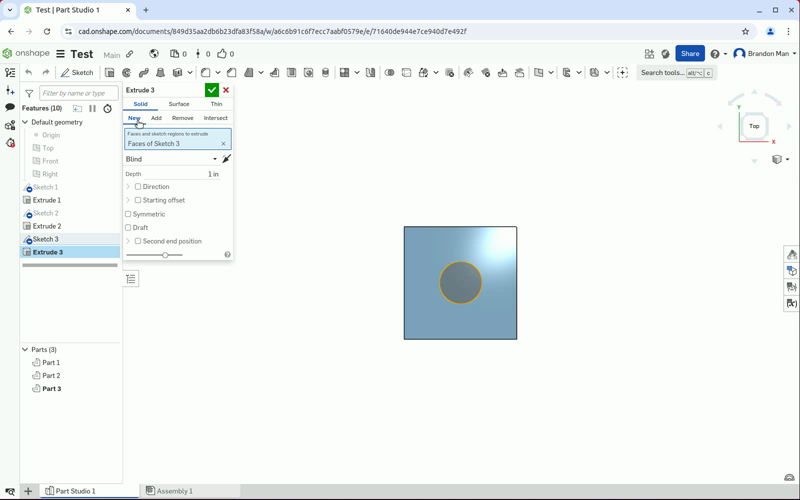
click(137, 120)
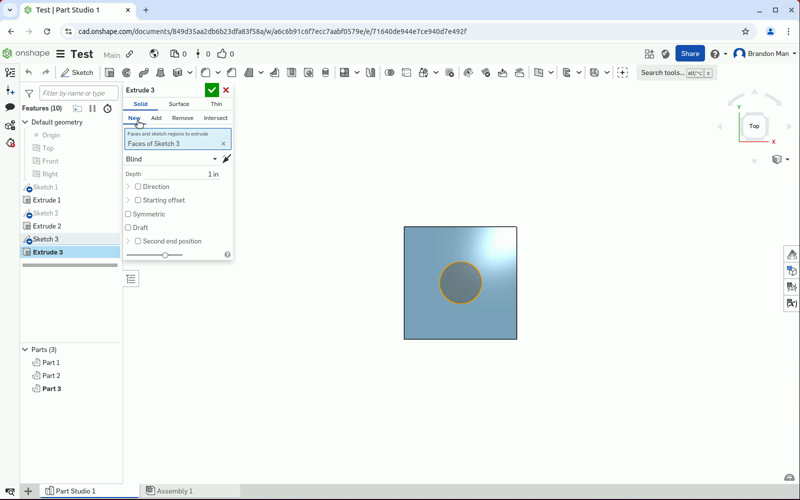
key(tab, 4)
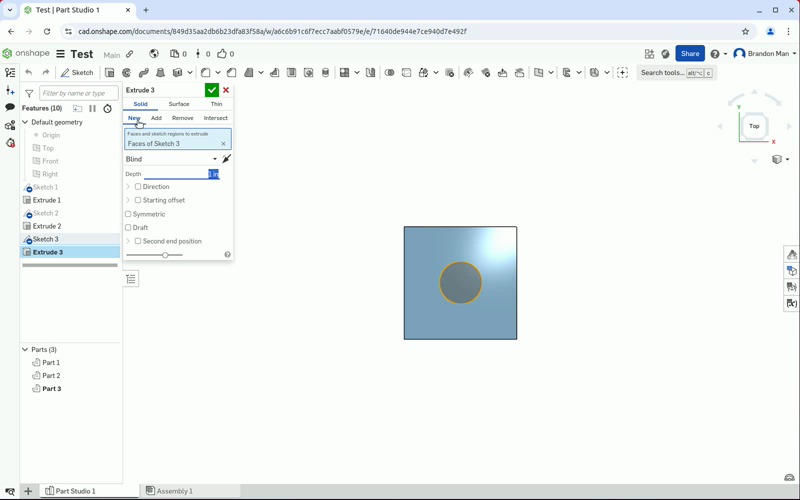
text(-10.591)
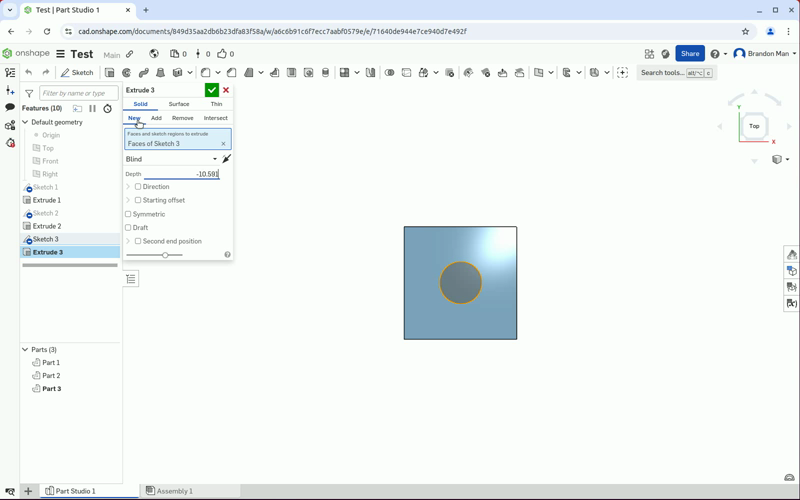
key(enter)
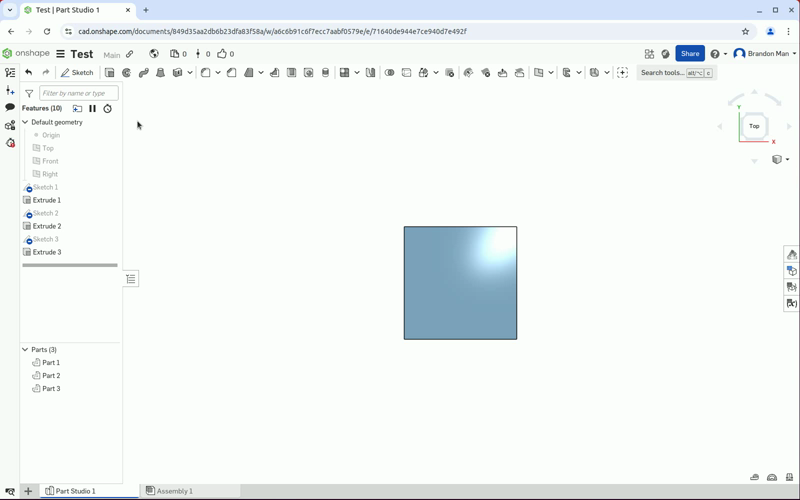
key(shift+h)
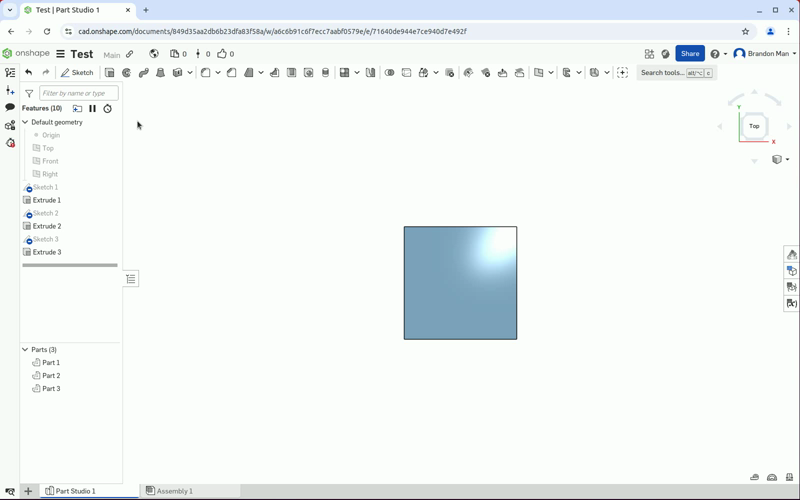
key(shift+h)
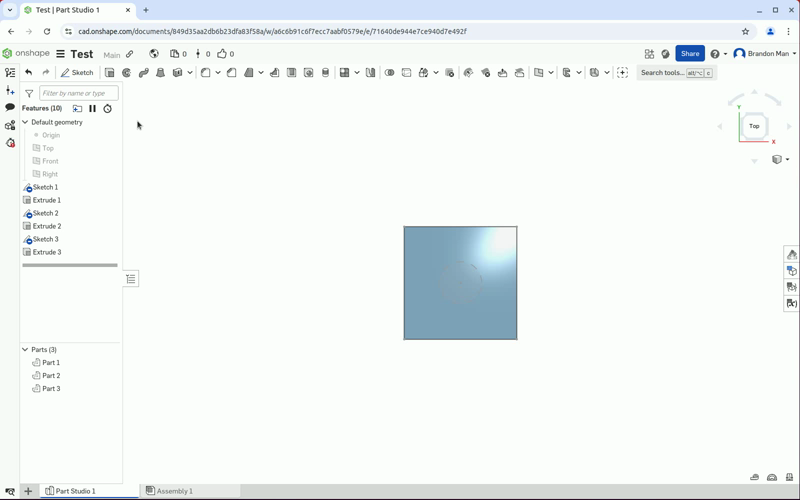
key(shift+7)
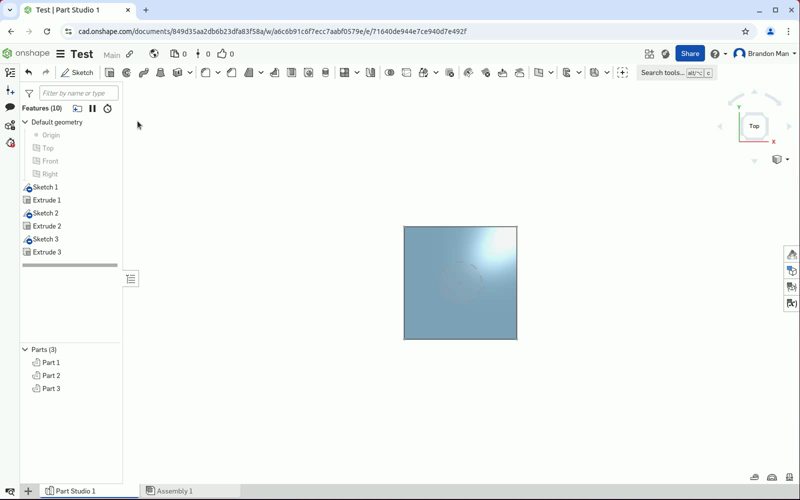
key(up, 3)
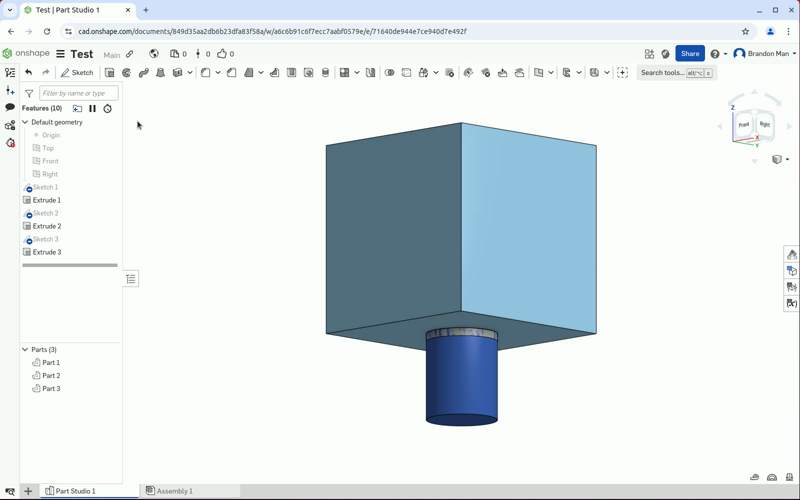
key(left, 3)
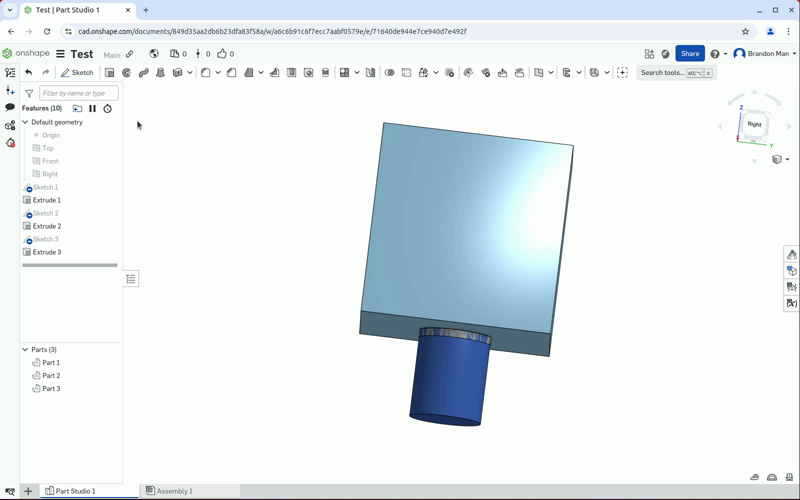
key(right, 3)
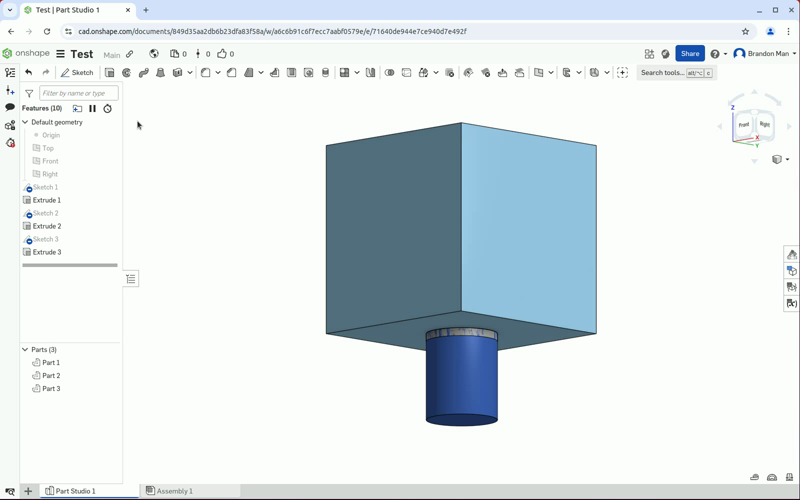
key(down, 3)
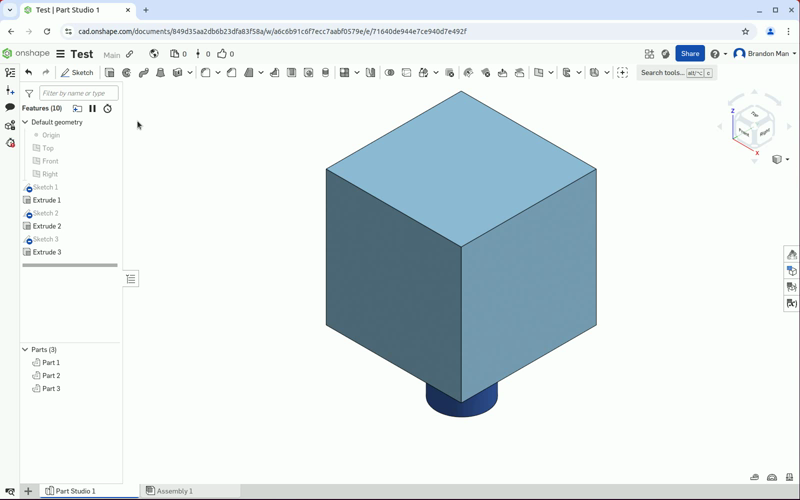
mouse_move(73, 189)
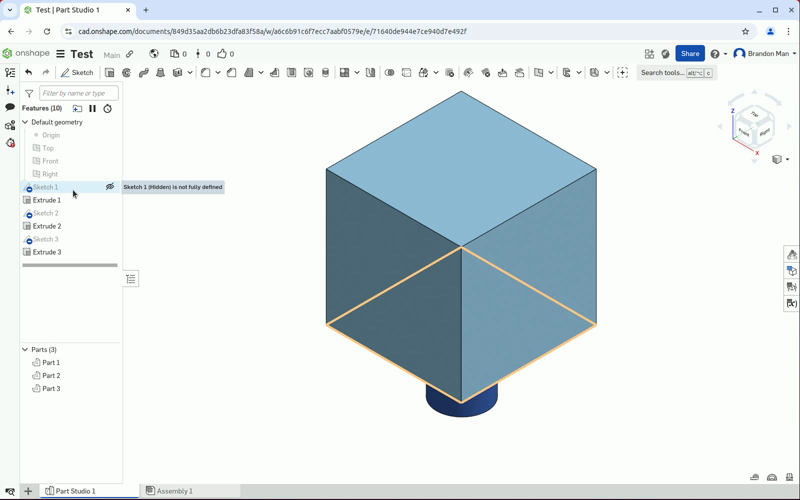
click(73, 189)